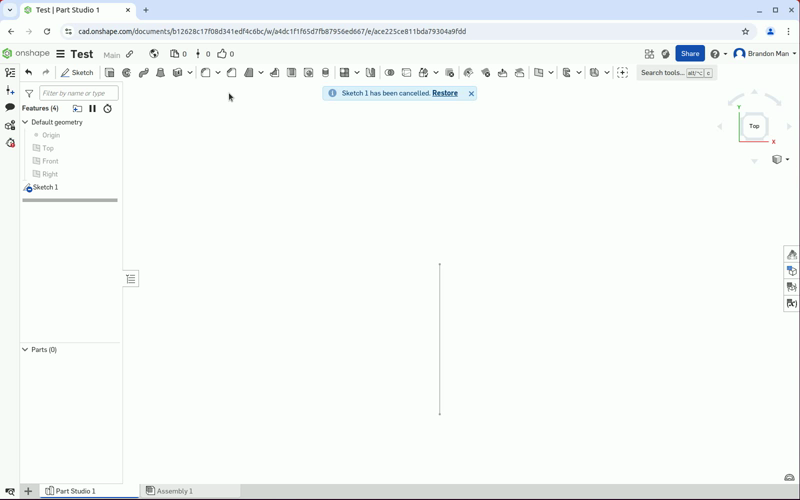
key(shift+h)
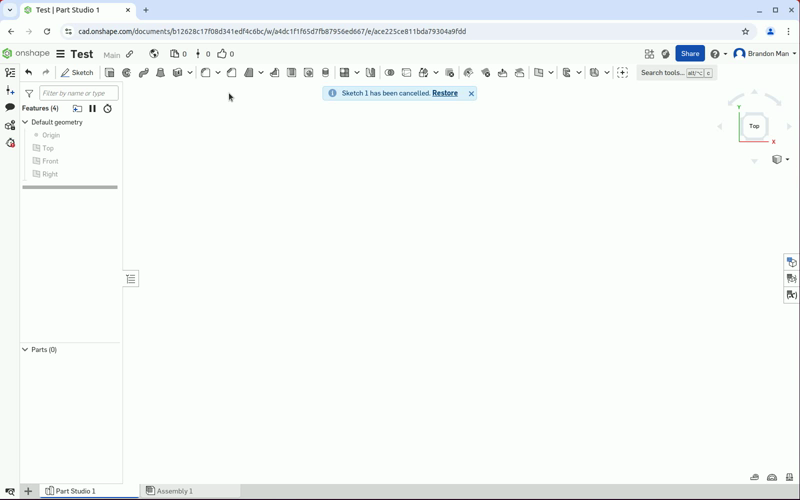
mouse_move(73, 352)
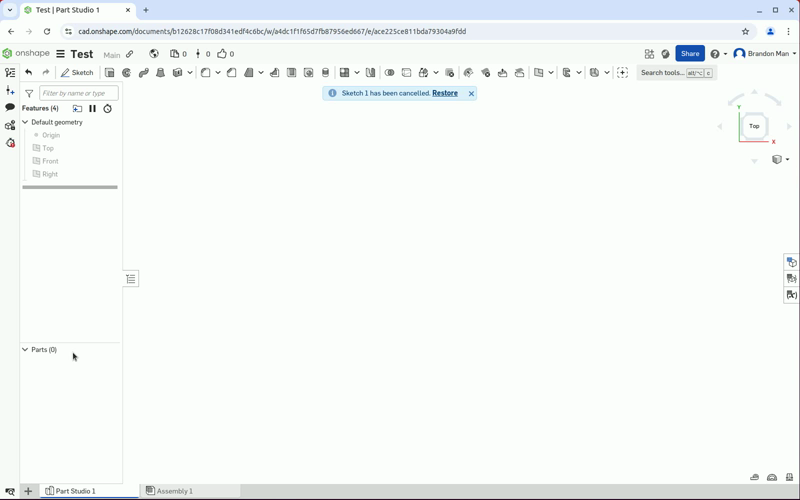
key(y)
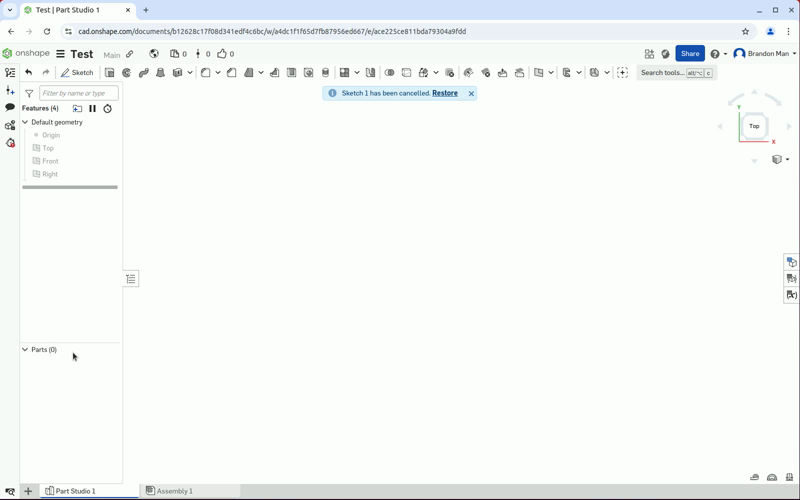
key(shift+p)
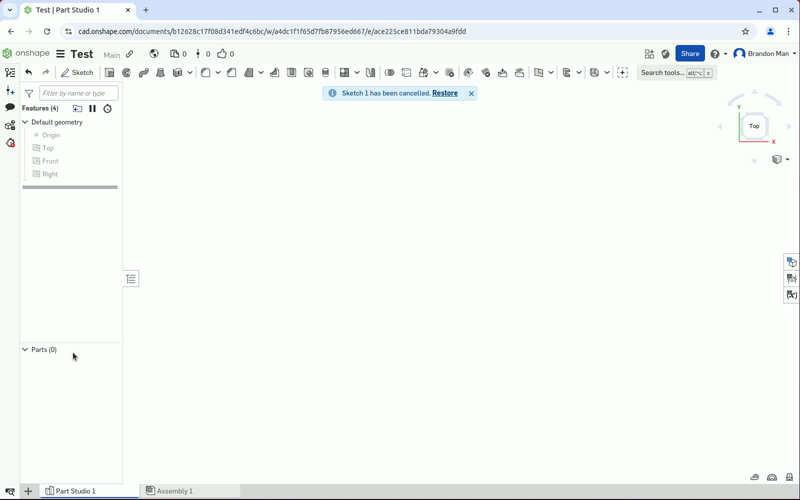
key(space)
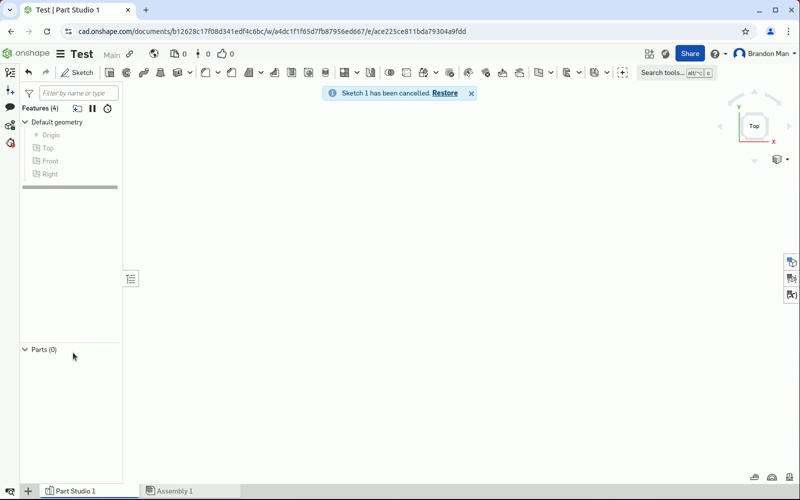
key_down(shift)
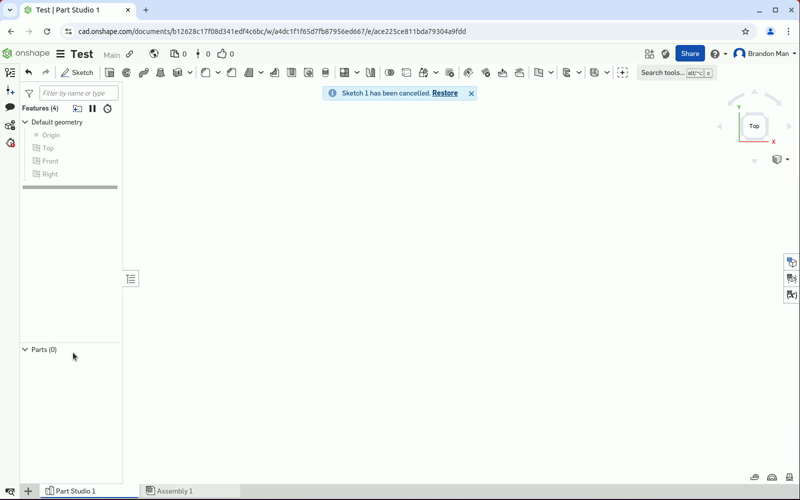
key(up)
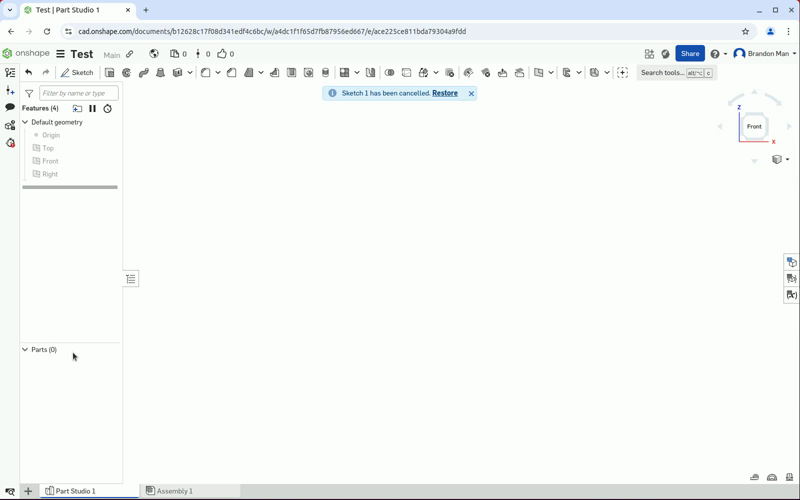
key_up(shift)
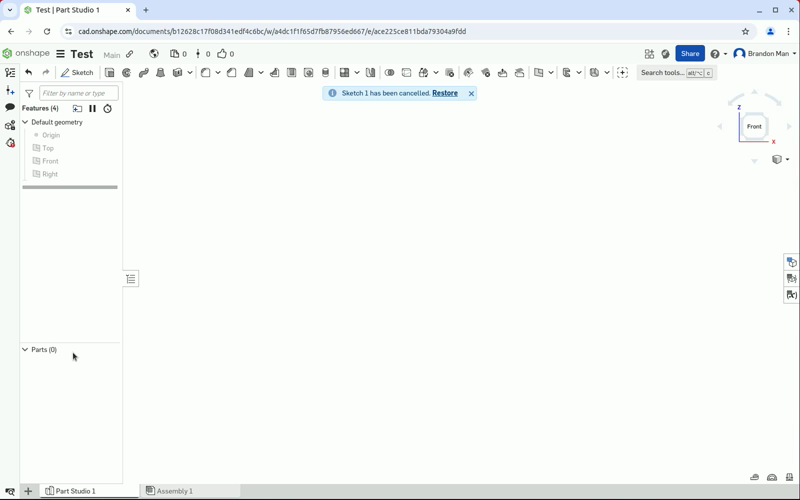
mouse_move(73, 352)
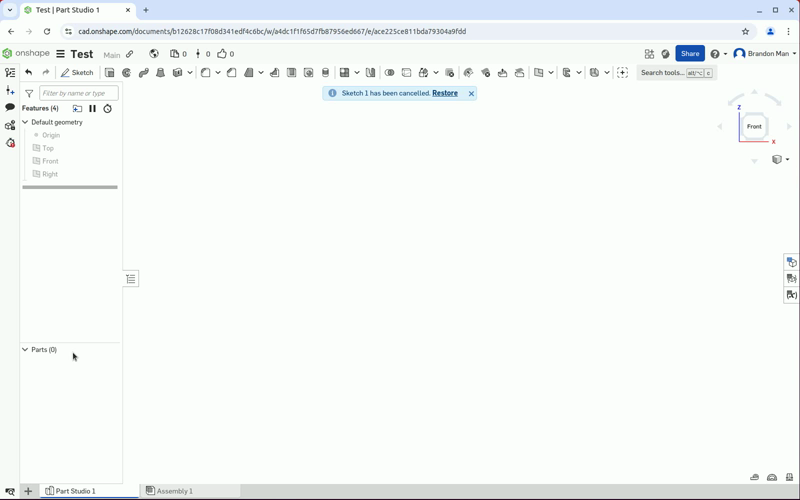
key(shift+y)
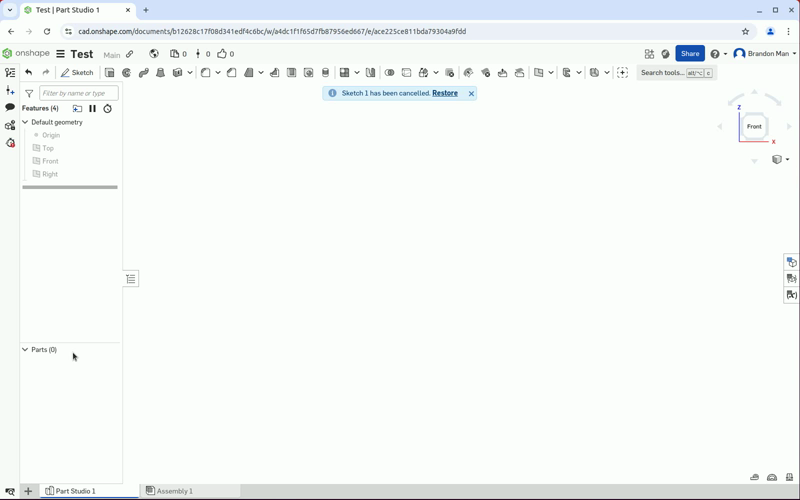
key(shift+s)
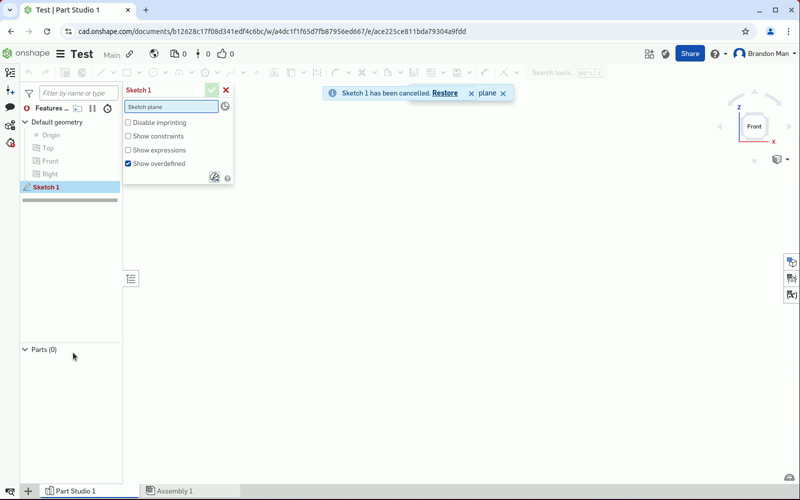
mouse_move(73, 163)
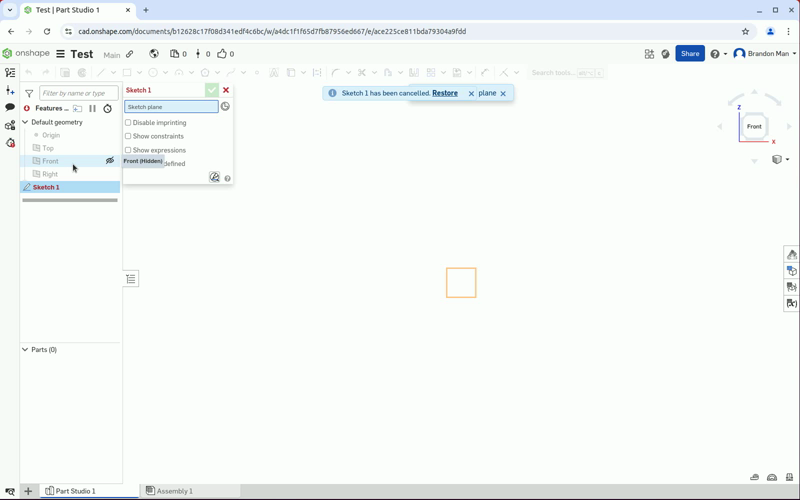
click(73, 163)
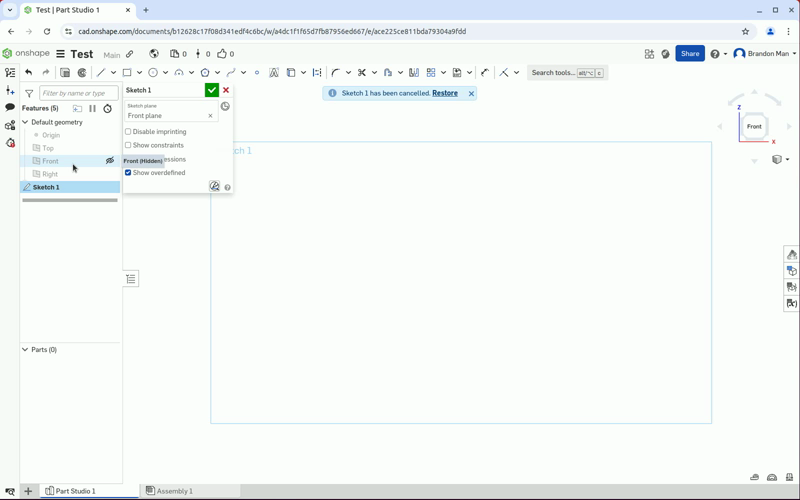
mouse_move(73, 352)
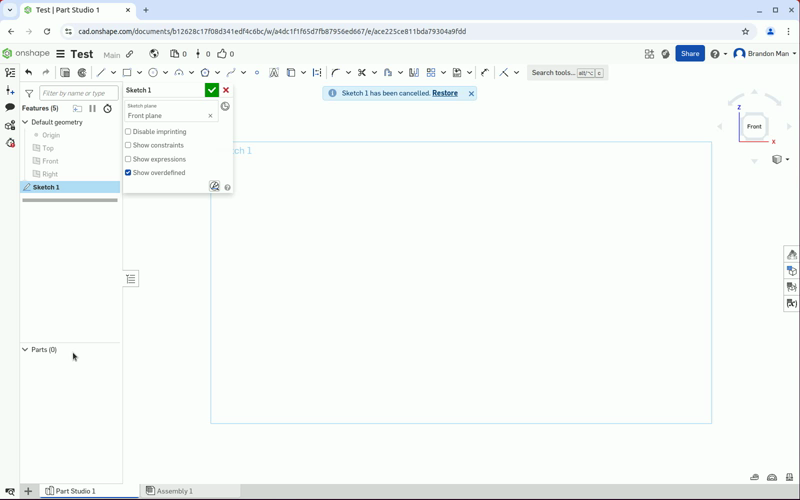
key(y)
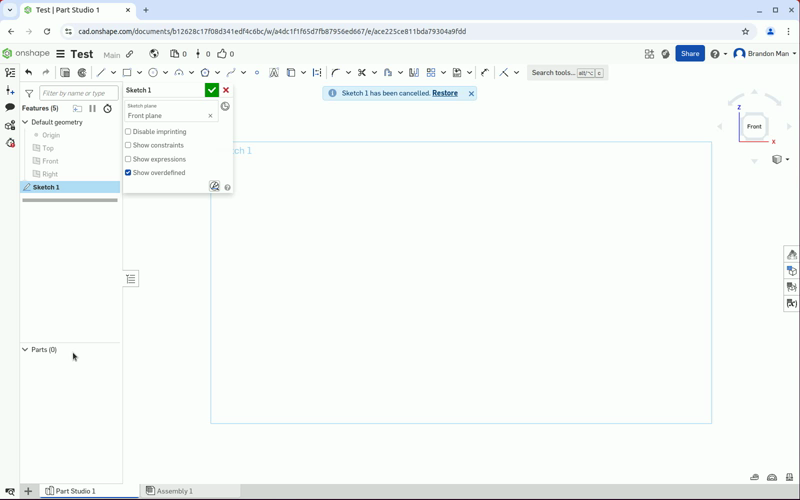
key(l)
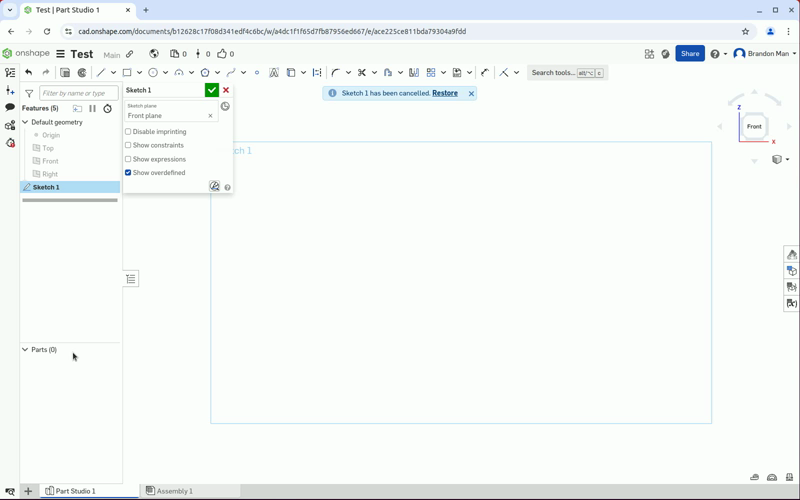
key_down(shift)
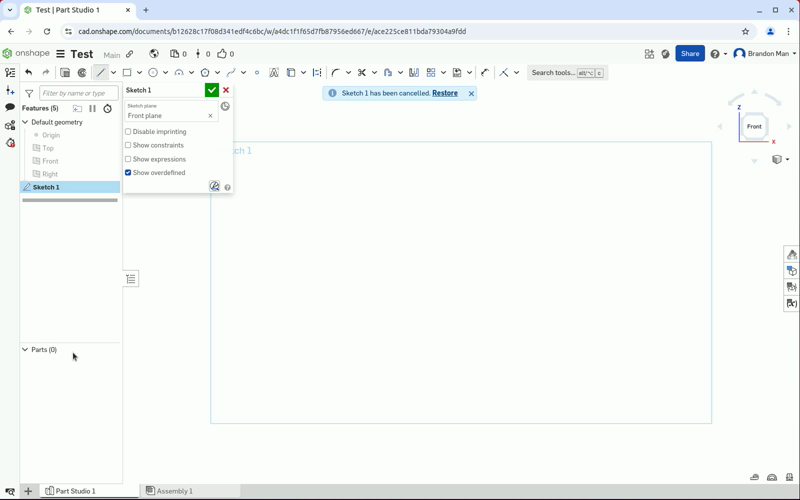
mouse_move(426, 322)
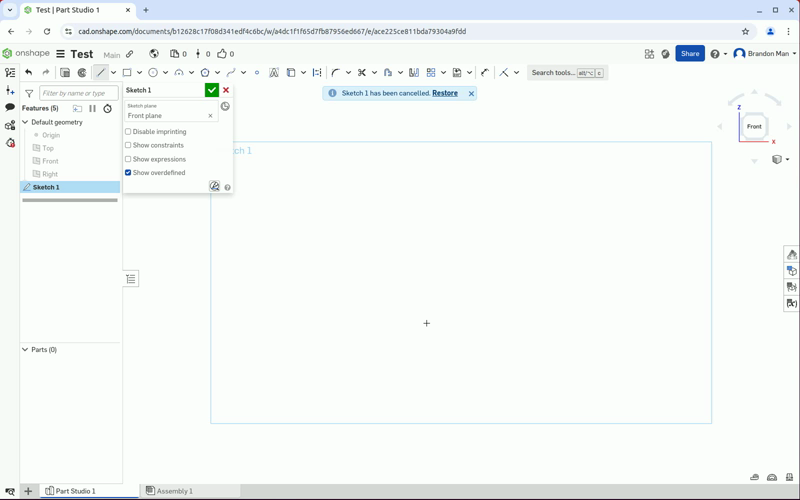
click(426, 322)
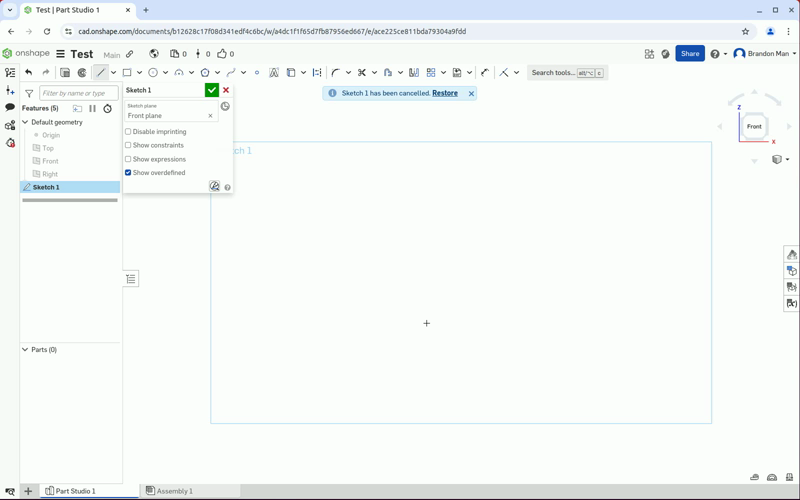
key_up(shift)
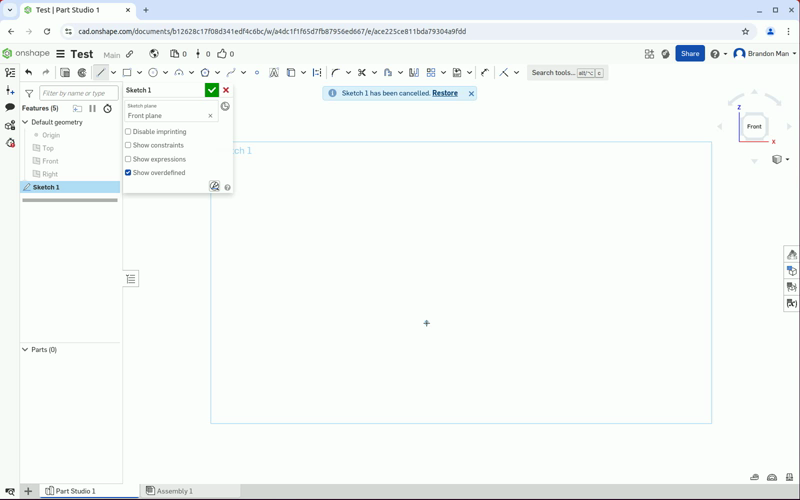
key_down(shift)
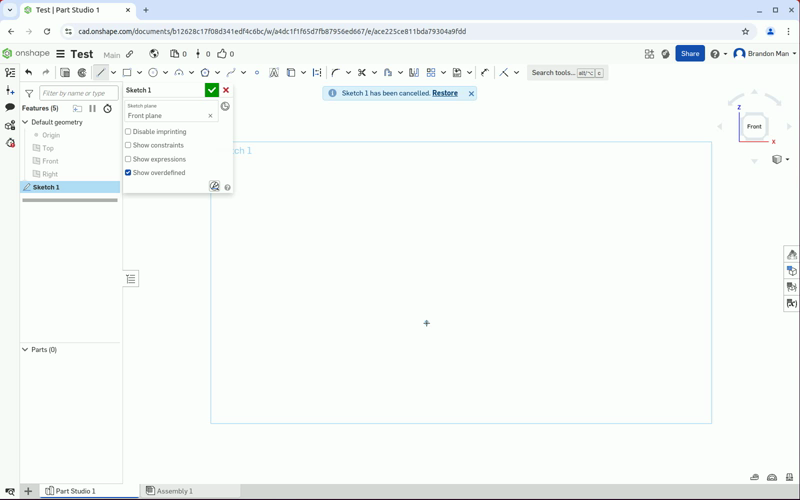
mouse_move(573, 322)
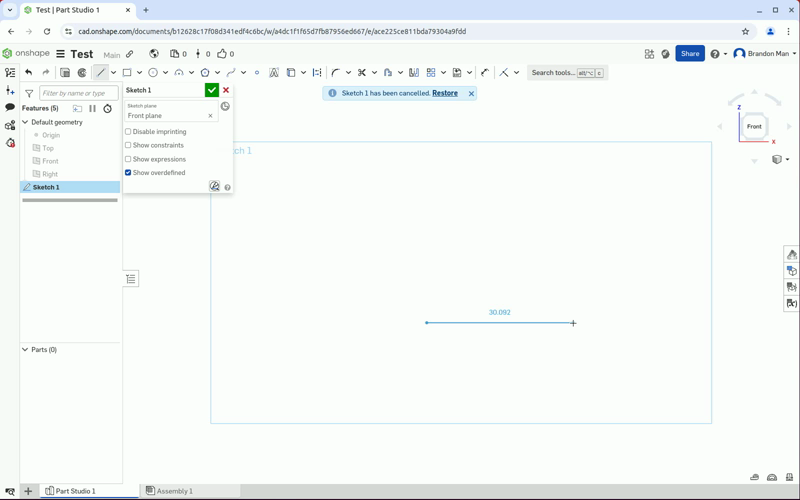
click(573, 322)
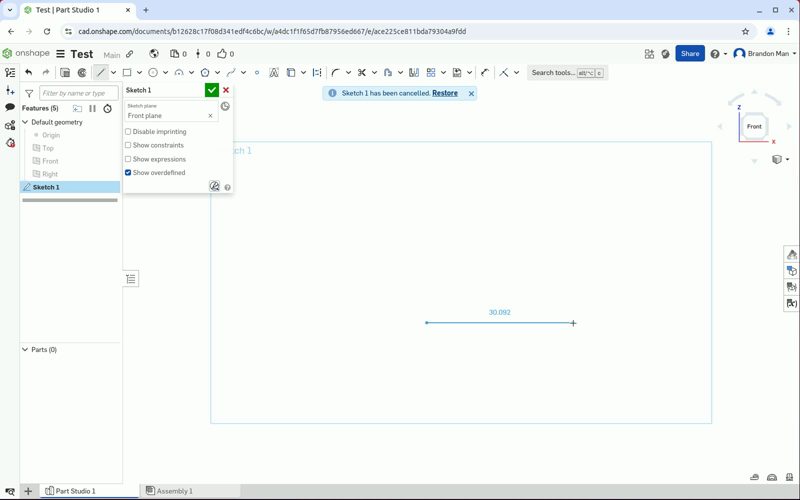
key_up(shift)
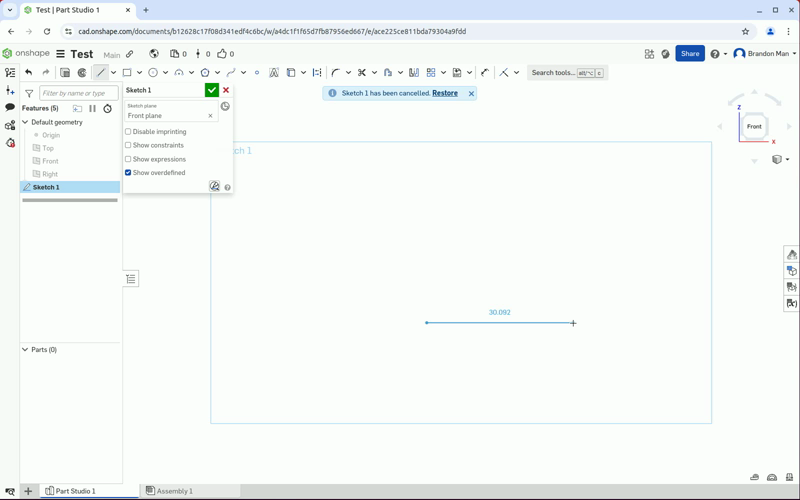
key_down(shift)
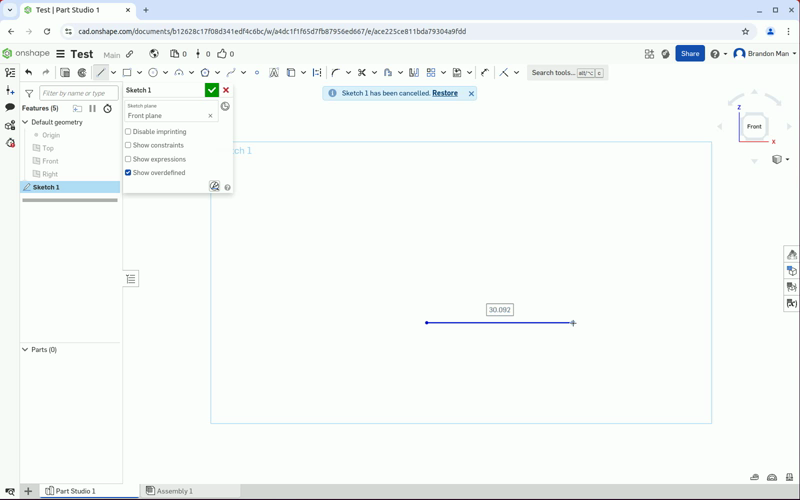
mouse_move(589, 322)
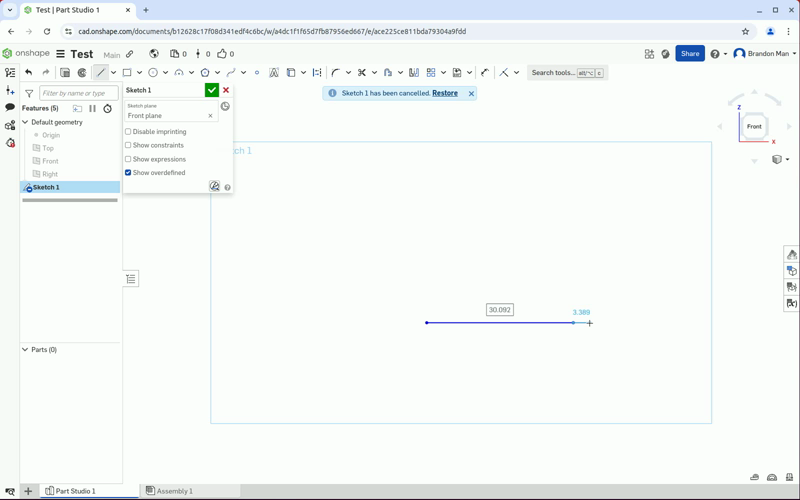
mouse_move(573, 264)
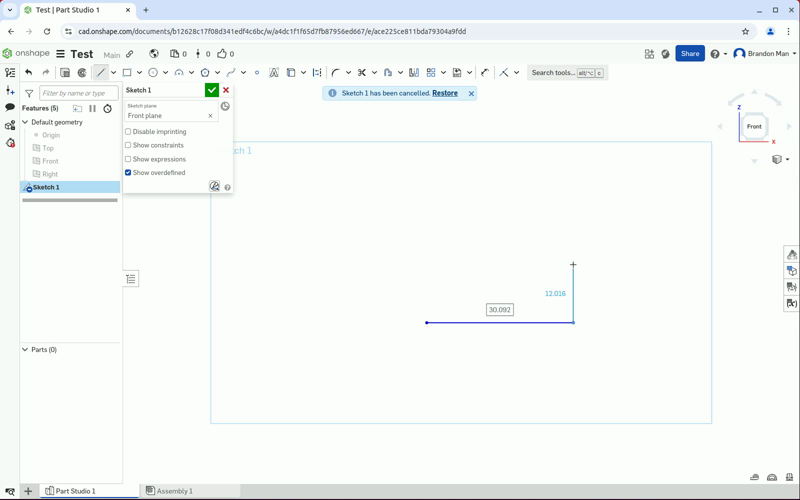
click(573, 264)
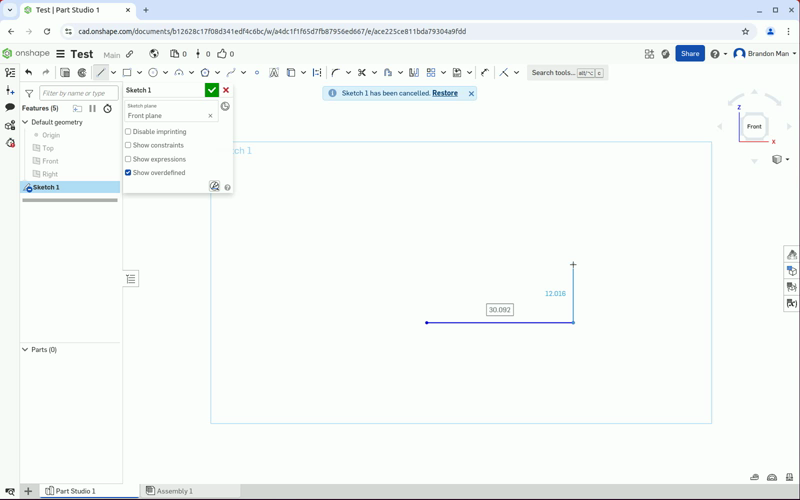
key_up(shift)
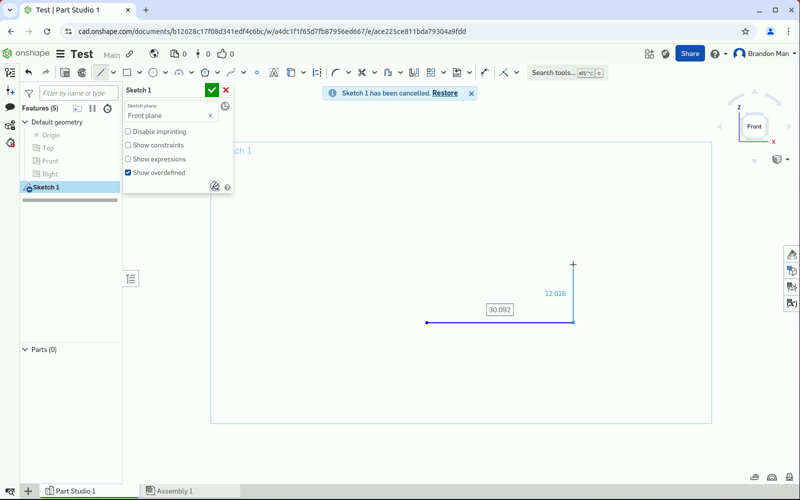
key_down(shift)
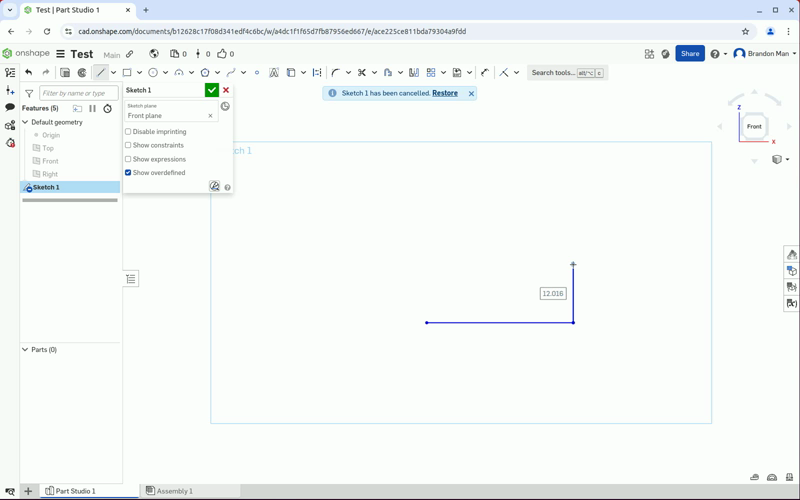
mouse_move(426, 264)
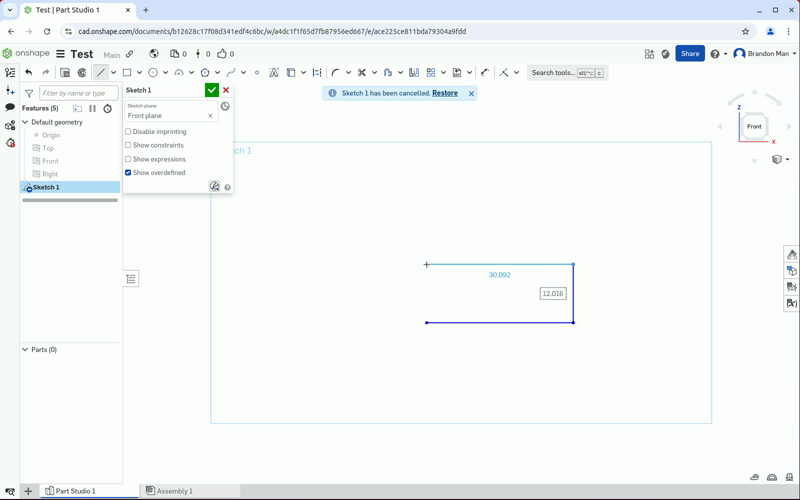
click(426, 264)
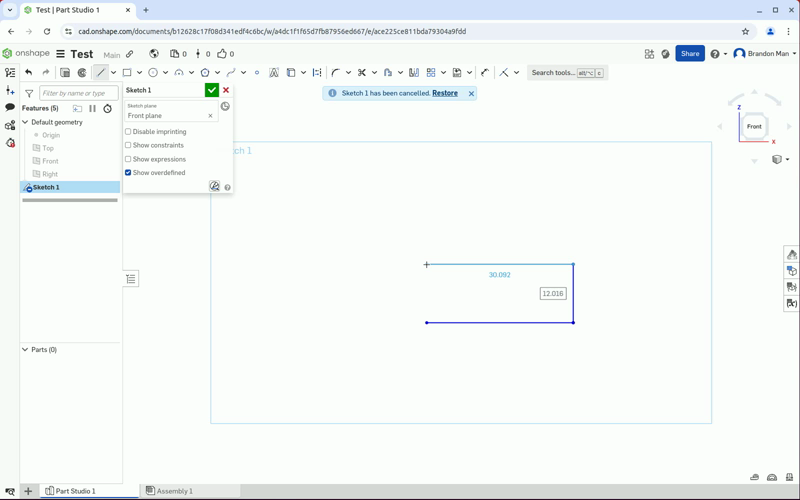
key_up(shift)
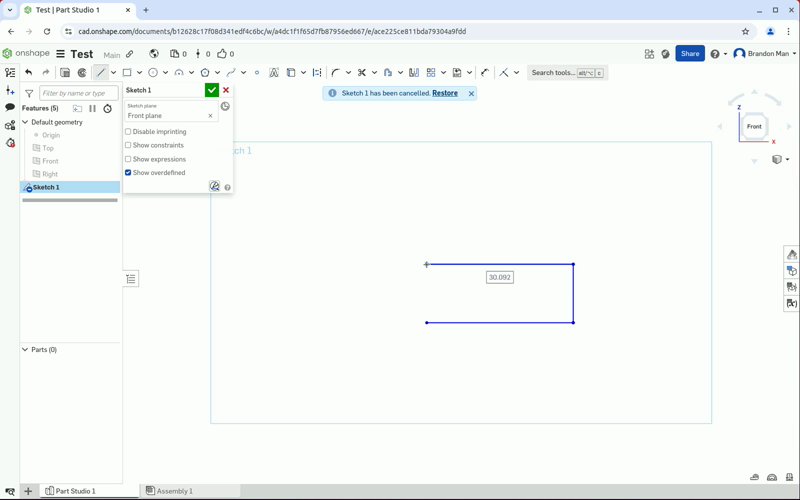
mouse_move(456, 264)
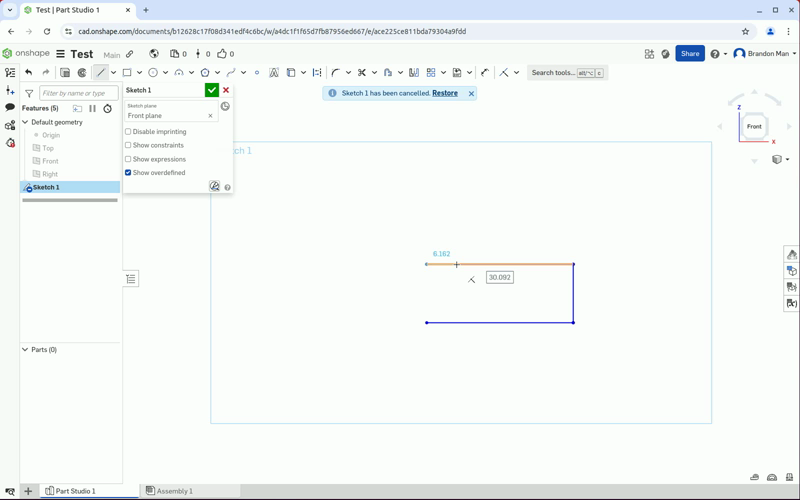
key_down(shift)
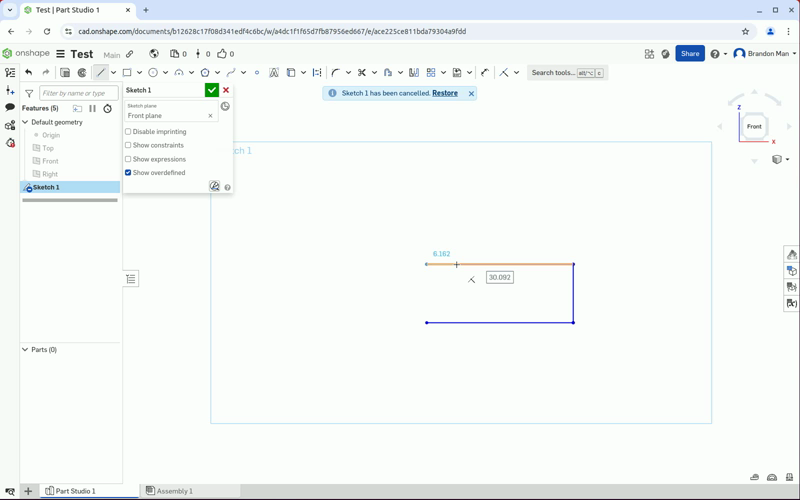
mouse_move(426, 322)
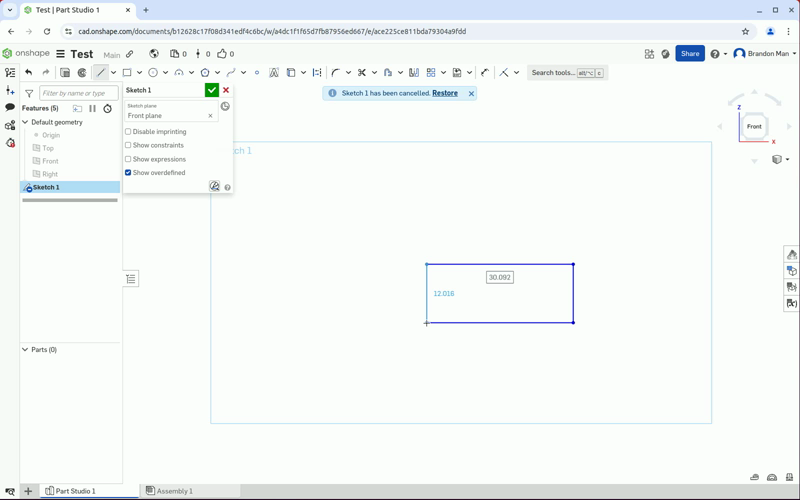
key_up(shift)
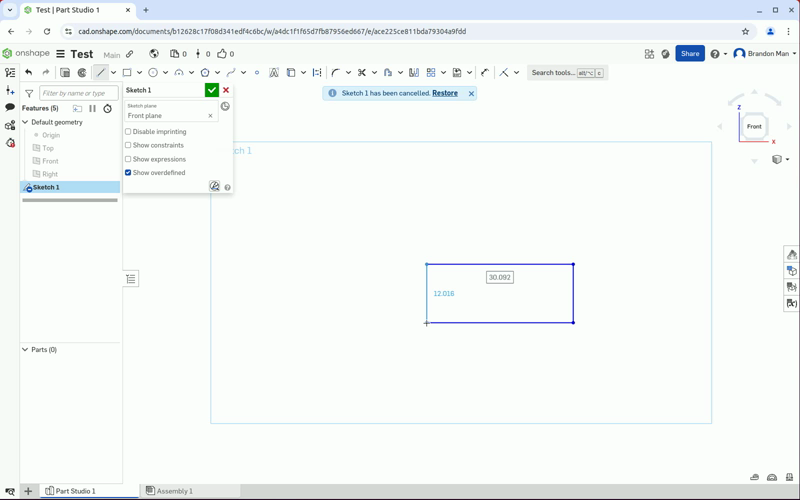
click(426, 322)
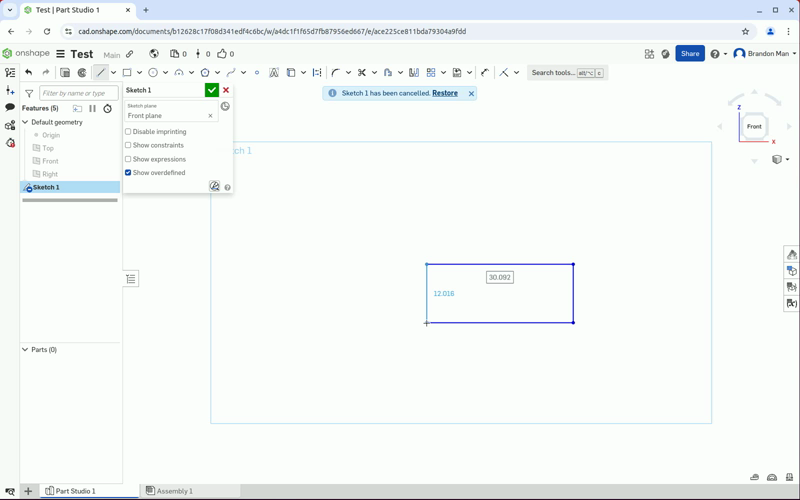
key(esc)
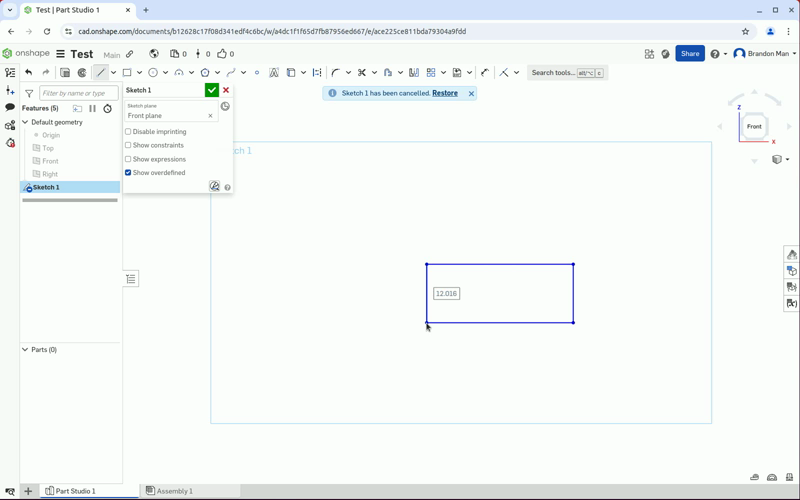
mouse_move(549, 296)
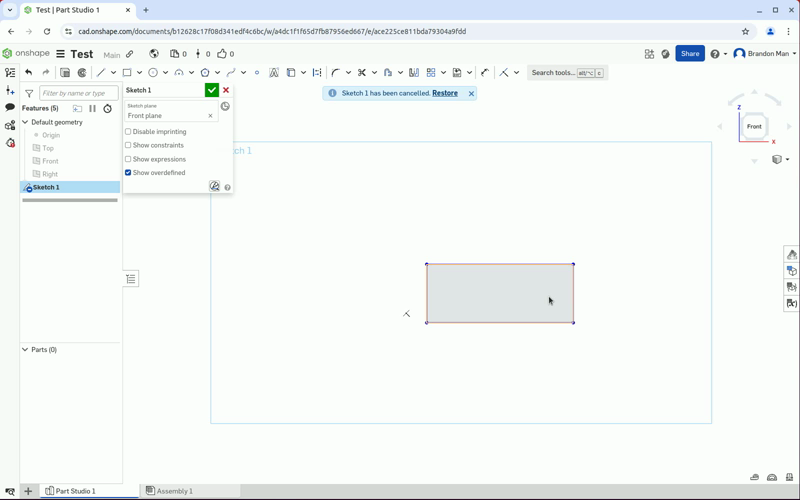
click(549, 296)
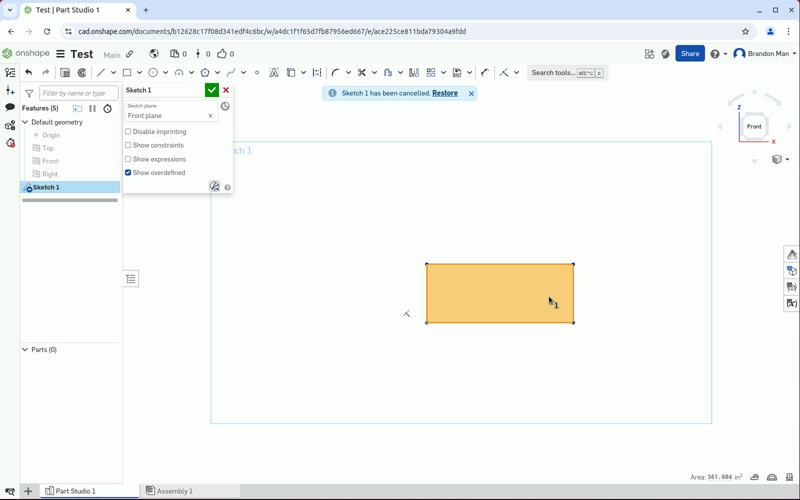
mouse_move(73, 352)
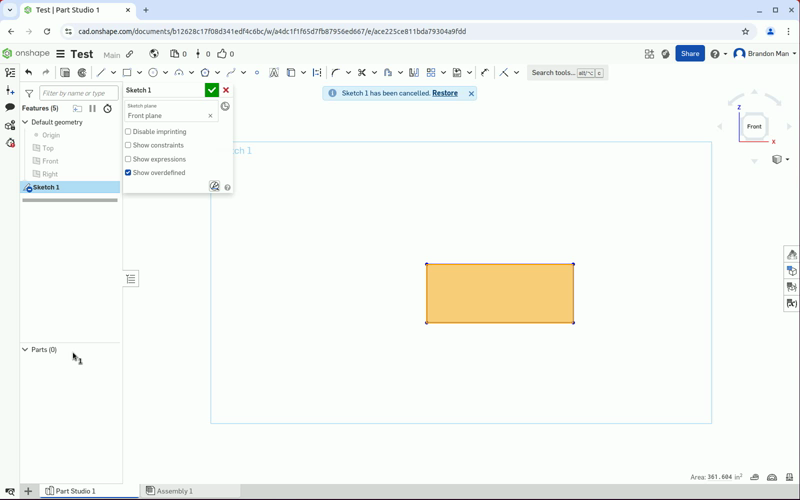
key(shift+y)
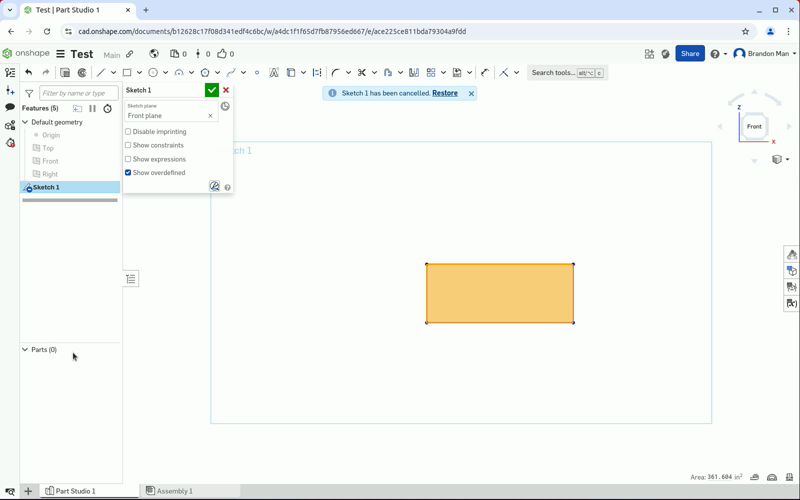
key(shift+e)
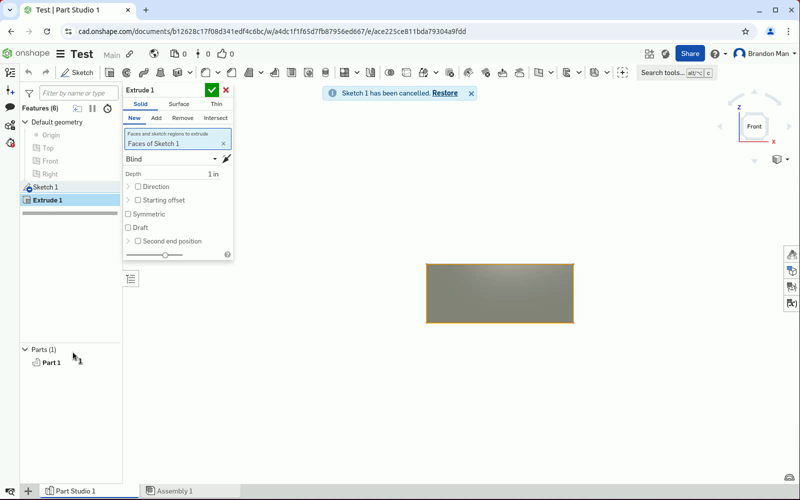
mouse_move(143, 106)
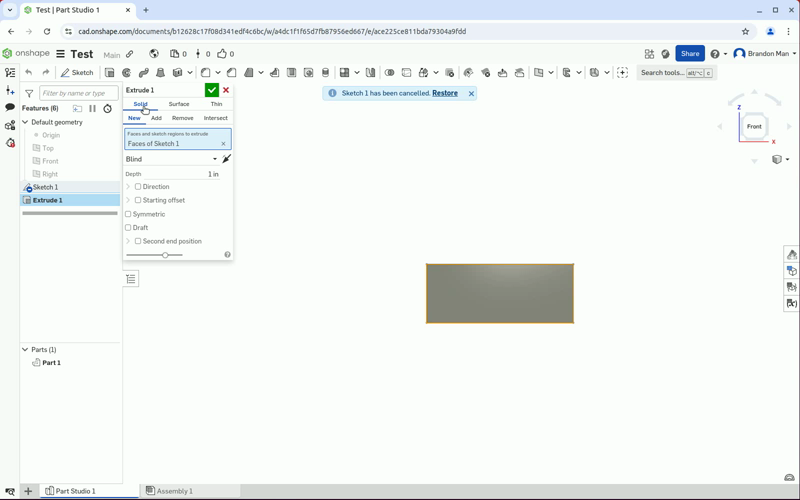
click(143, 106)
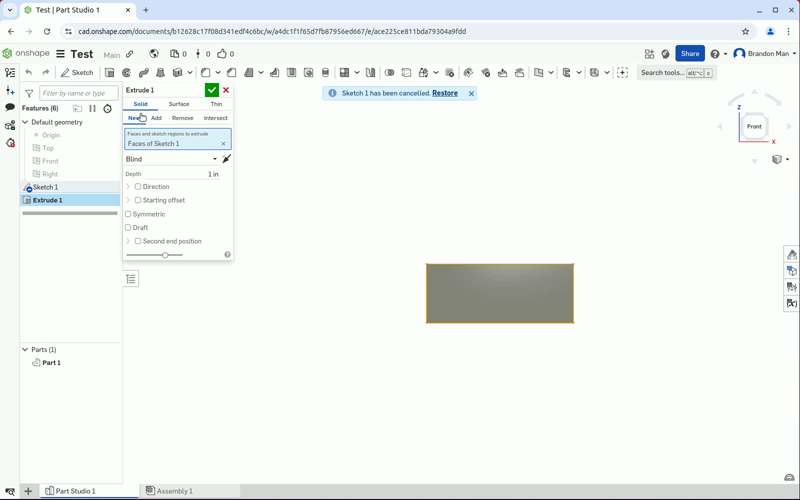
mouse_move(137, 120)
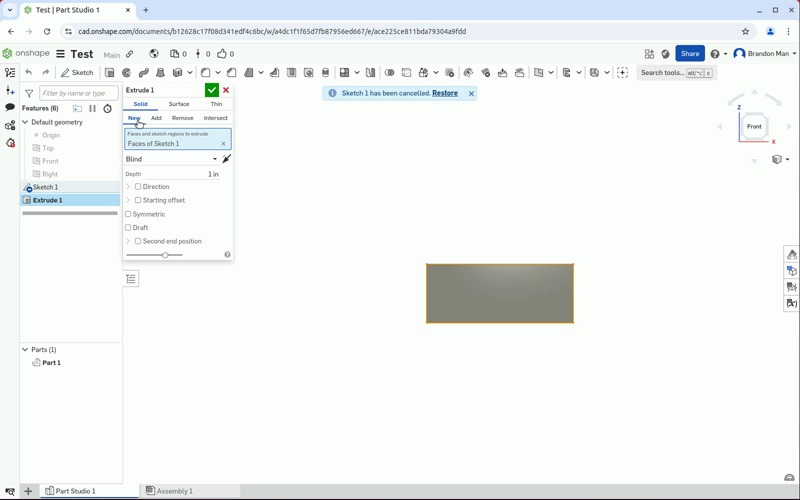
click(137, 120)
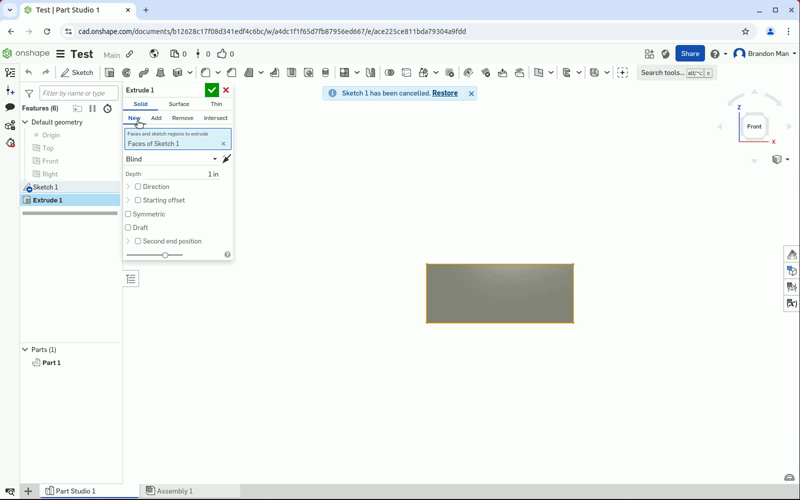
key(tab, 4)
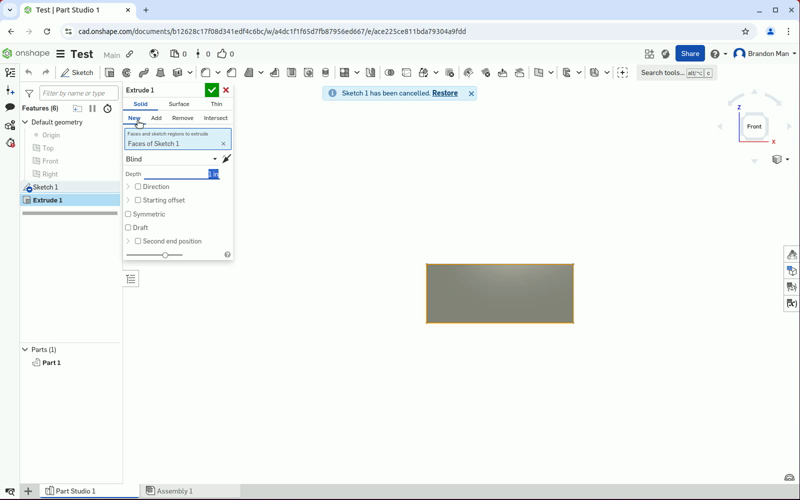
text(6.018)
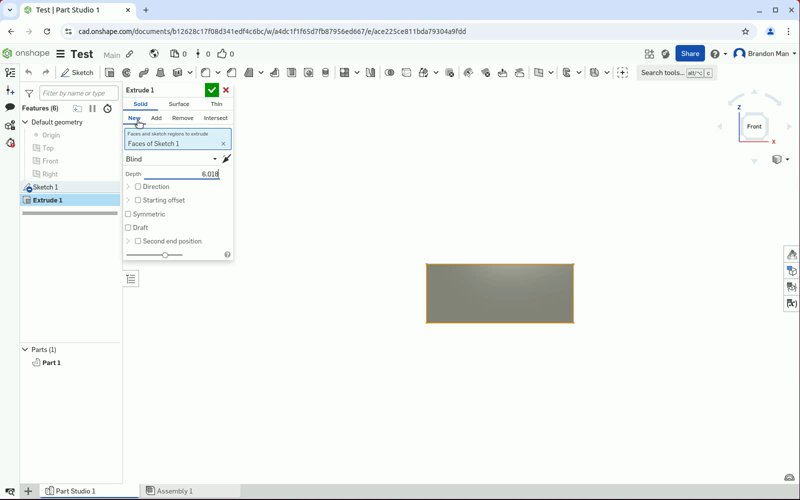
key(enter)
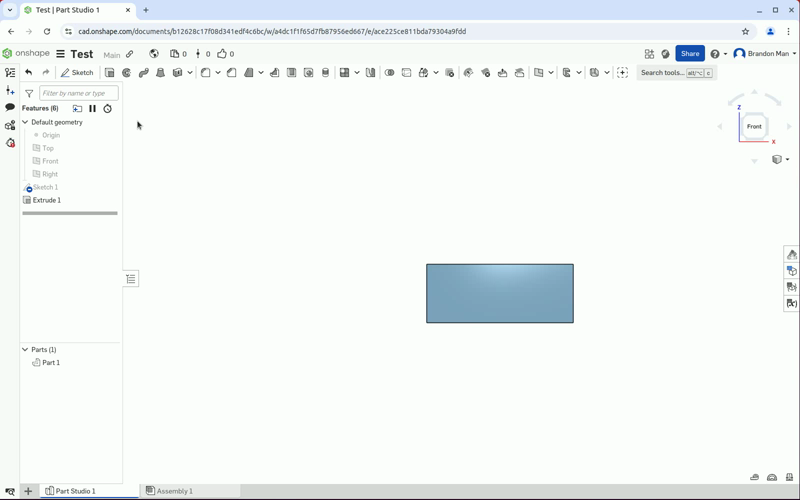
key(shift+h)
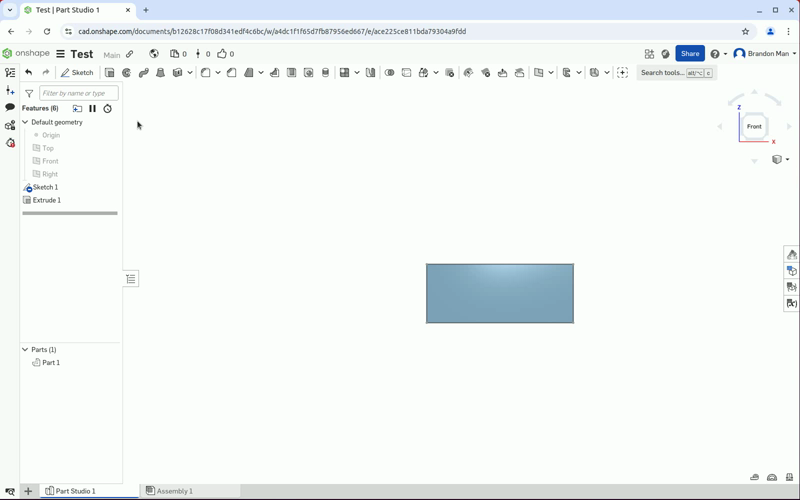
key(shift+h)
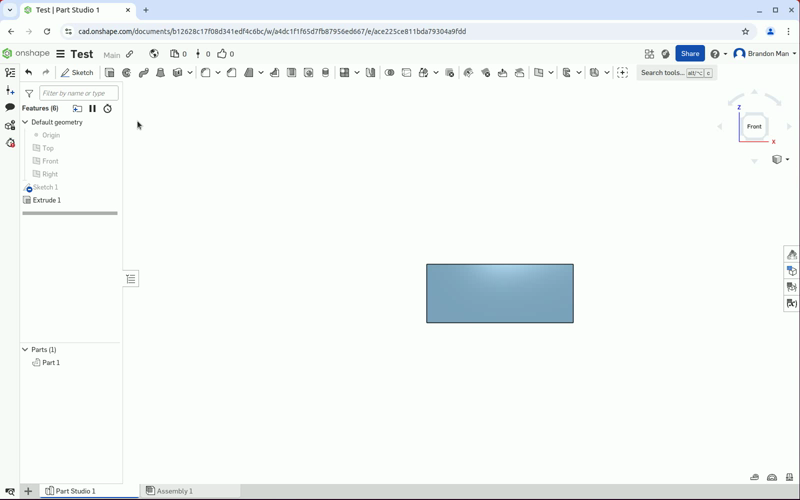
mouse_move(73, 189)
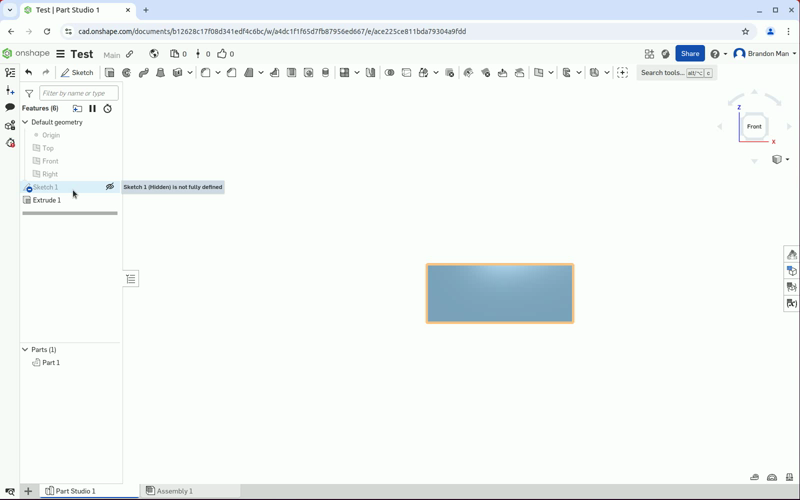
click(73, 189)
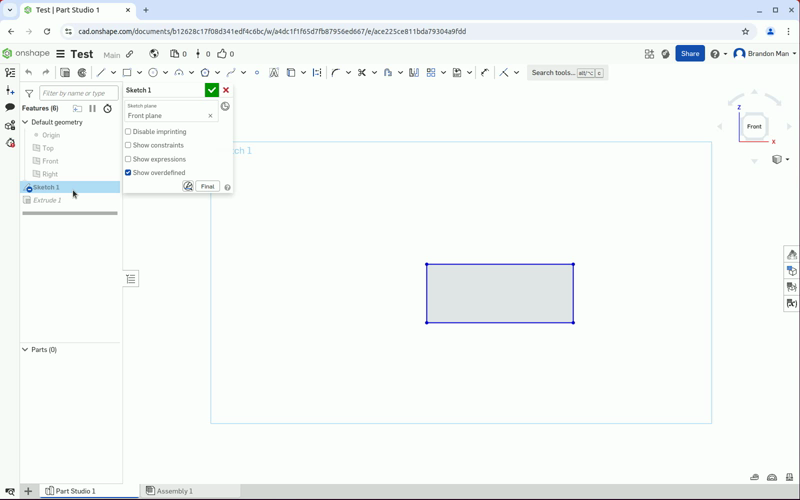
mouse_move(229, 92)
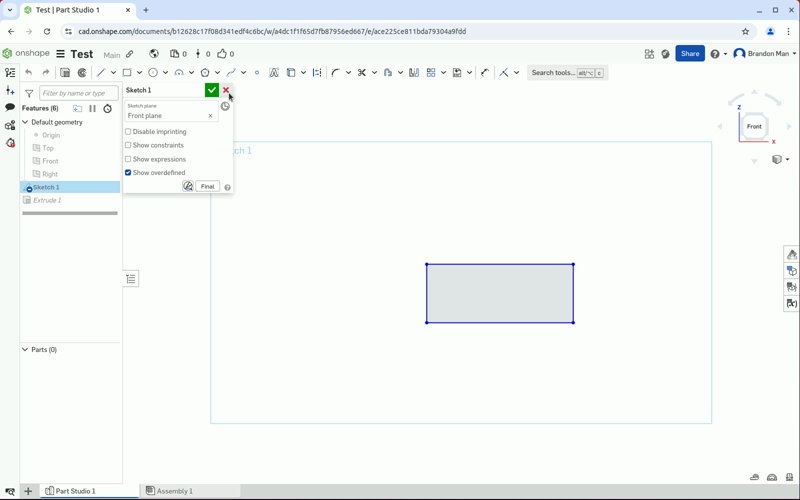
click(229, 92)
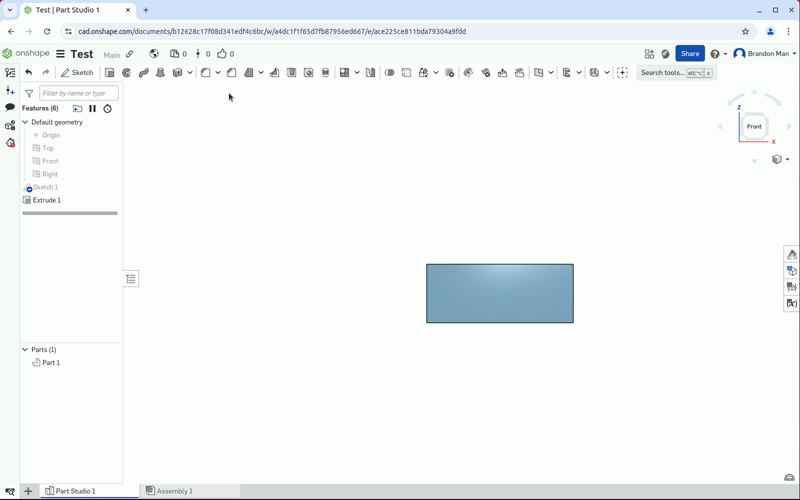
mouse_move(541, 75)
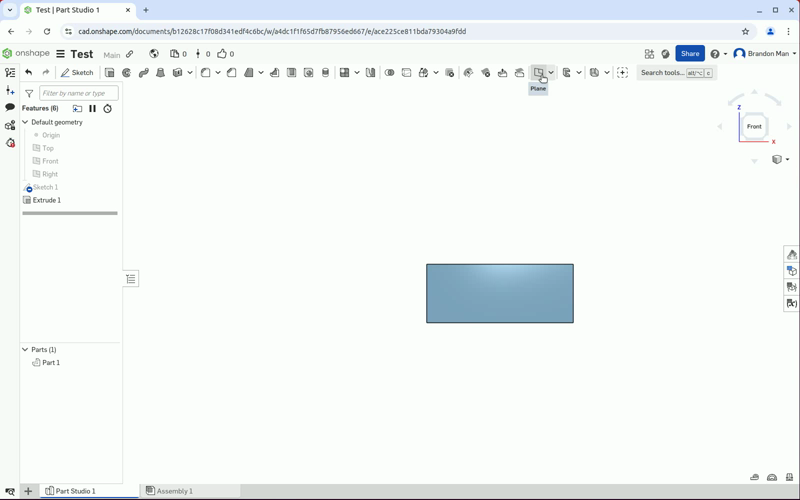
click(541, 75)
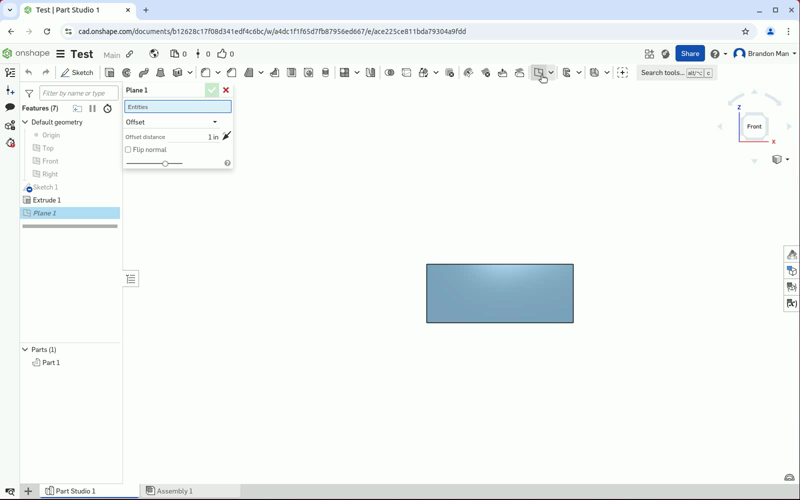
mouse_move(73, 163)
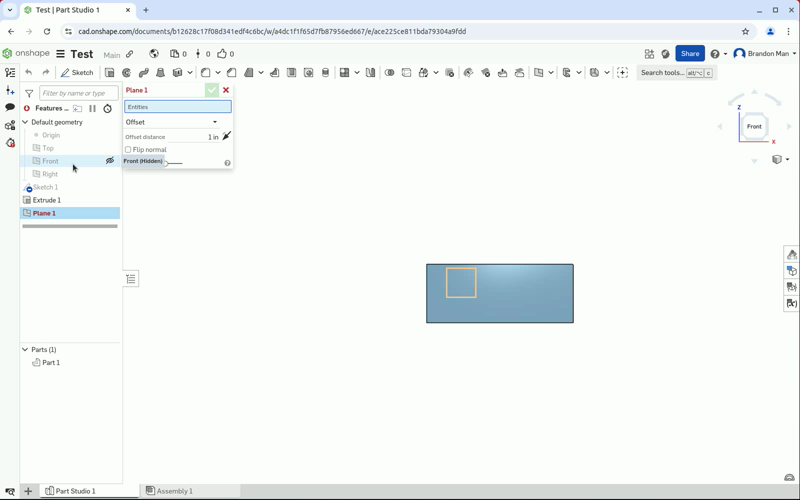
click(73, 163)
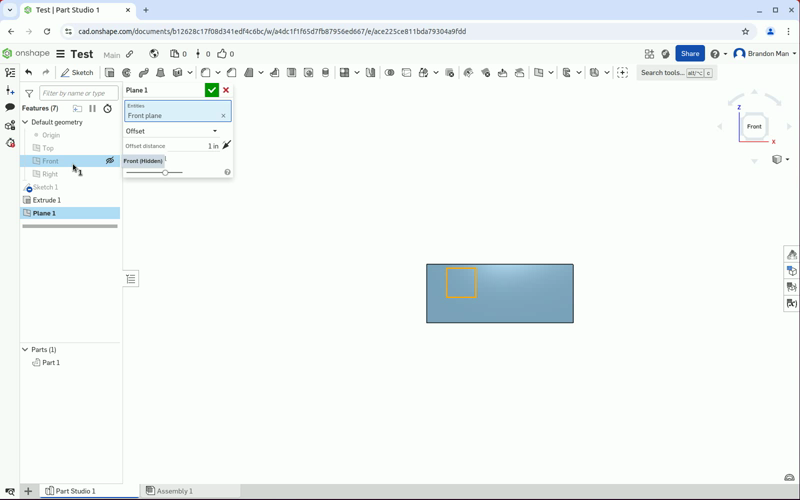
key(tab, 2)
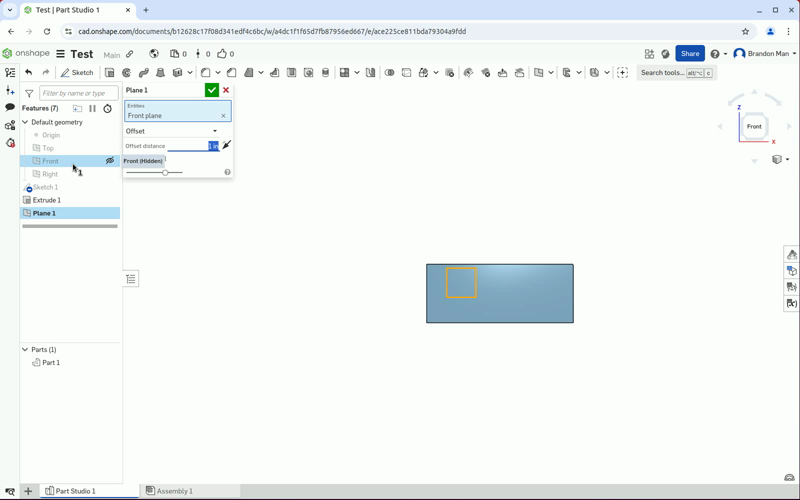
text(6.008)
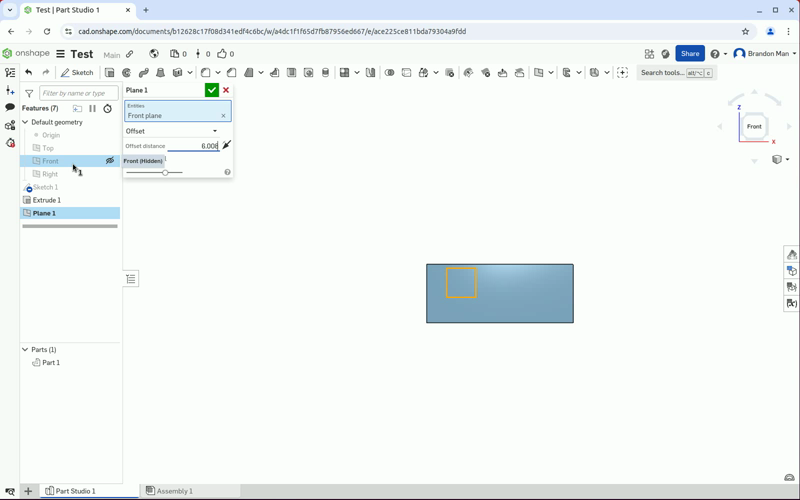
key(enter, 2)
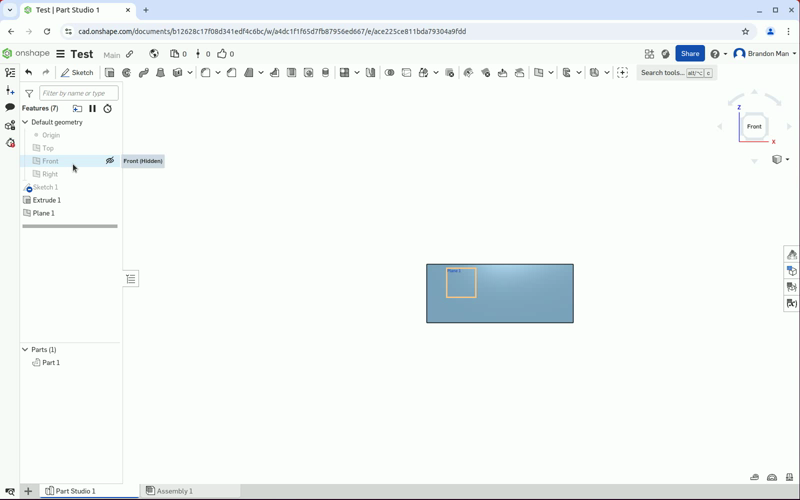
key(shift+s)
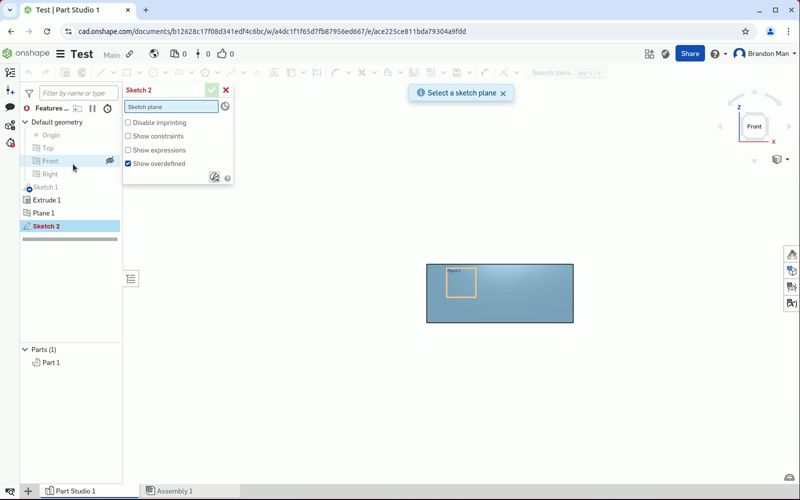
mouse_move(73, 215)
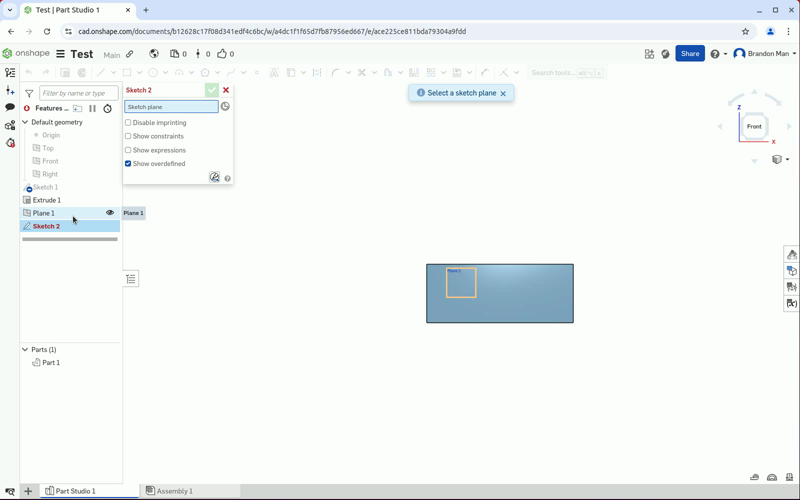
click(73, 215)
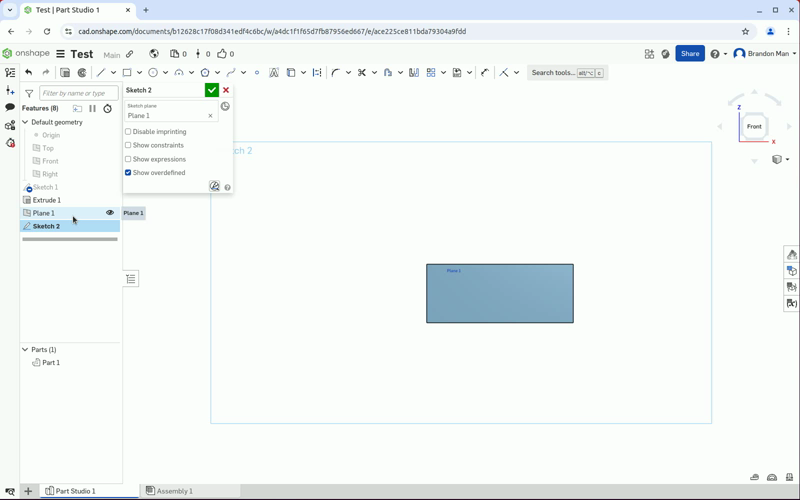
mouse_move(73, 352)
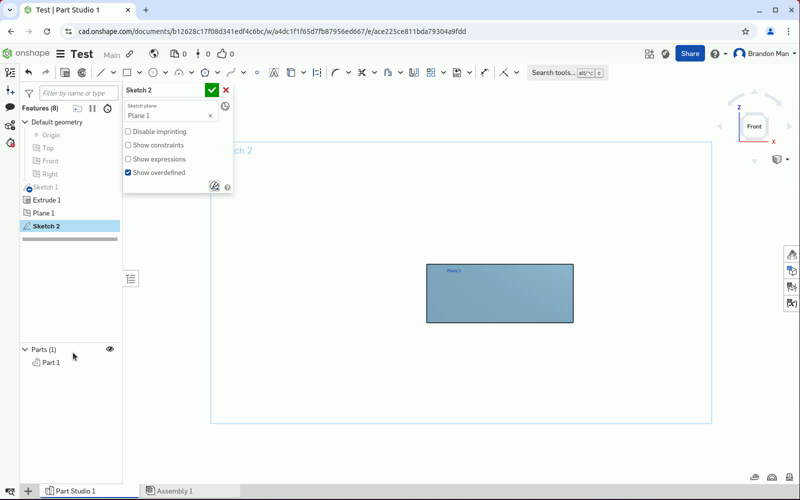
key(y)
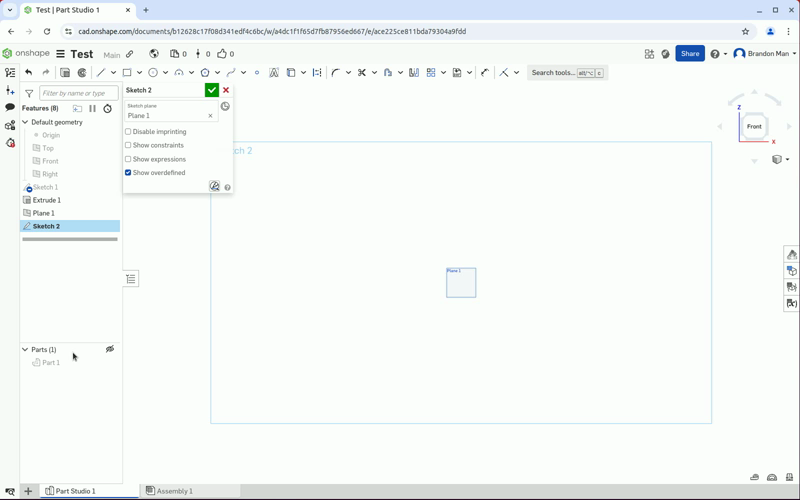
key(c)
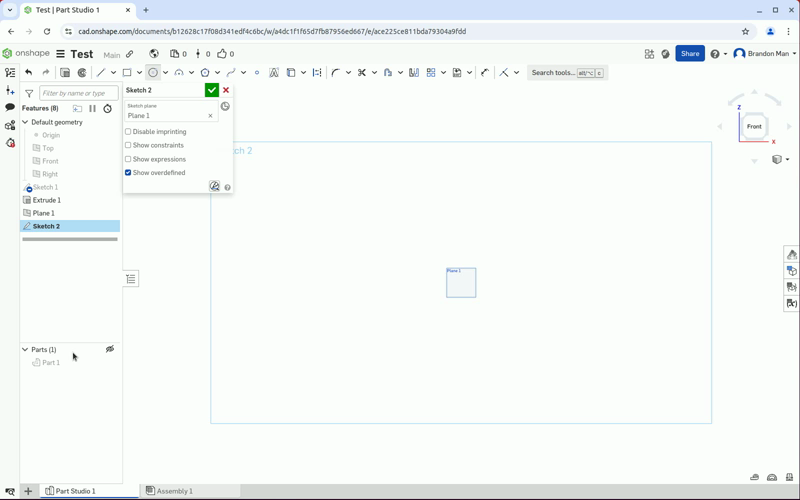
key_down(shift)
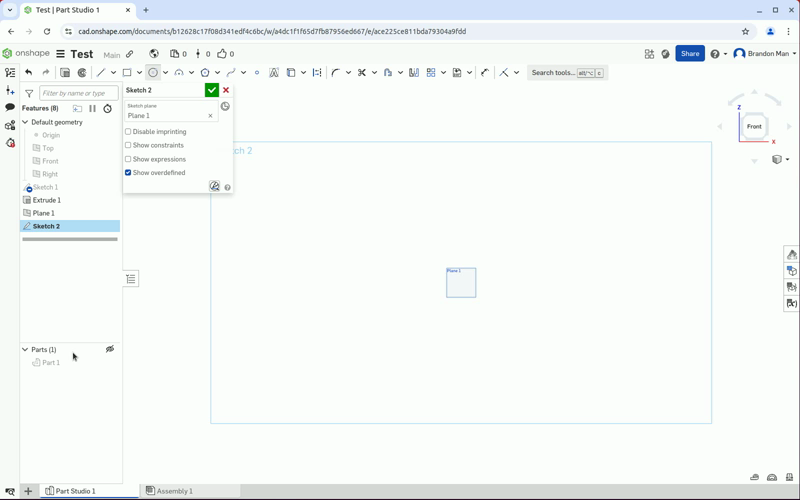
mouse_move(456, 293)
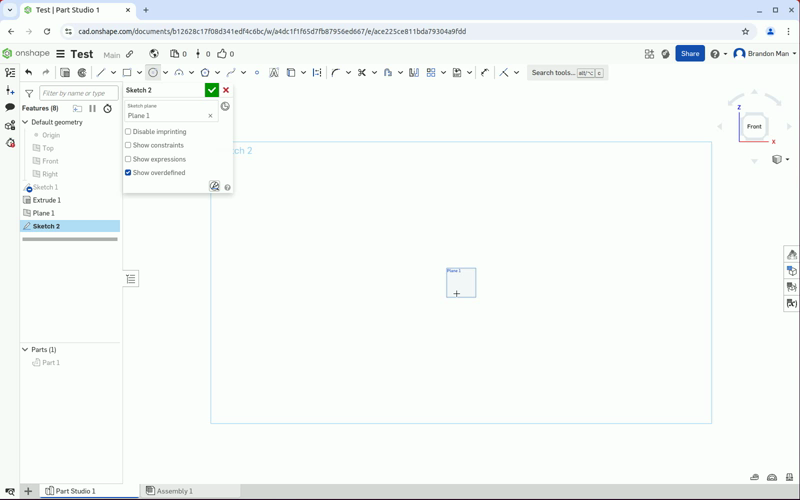
click(456, 293)
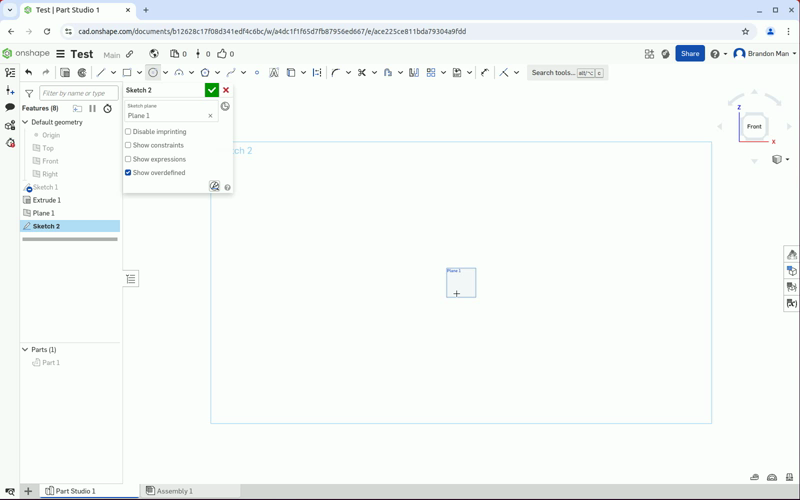
key_up(shift)
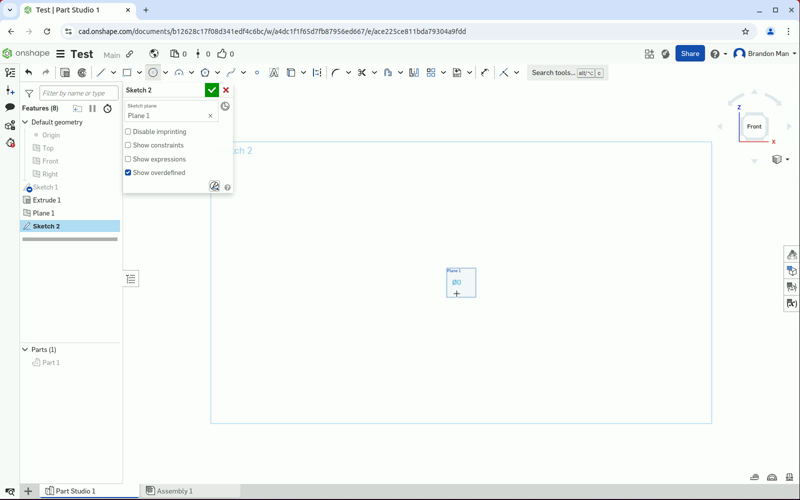
mouse_move(471, 293)
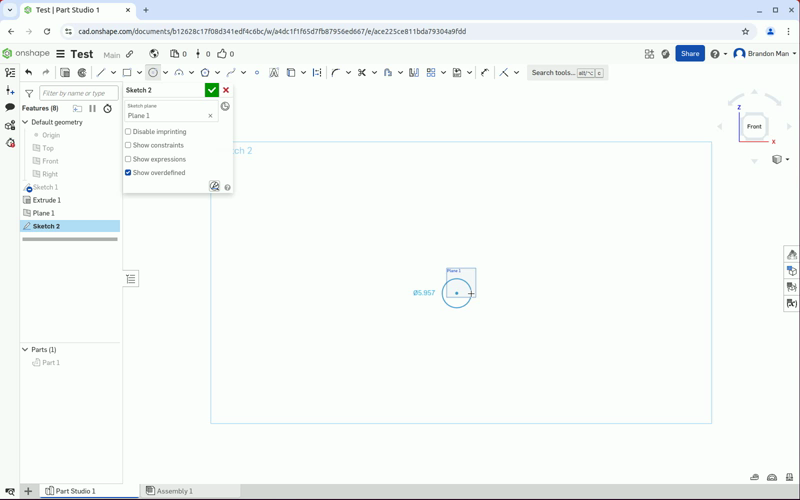
click(471, 293)
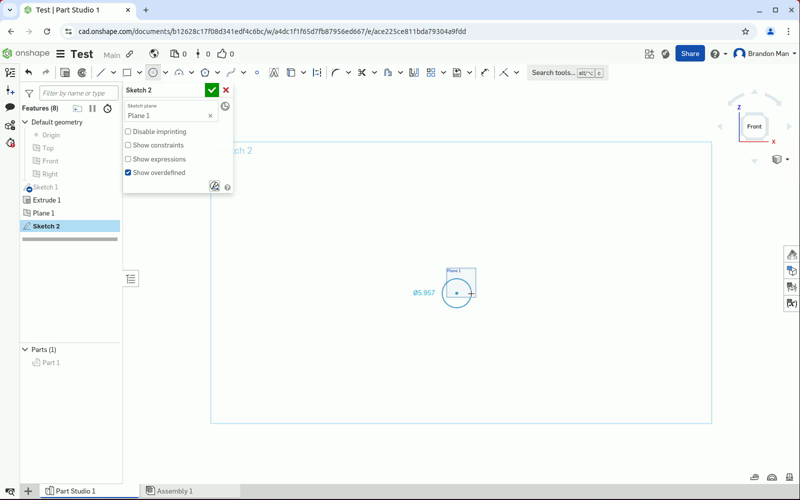
key(esc)
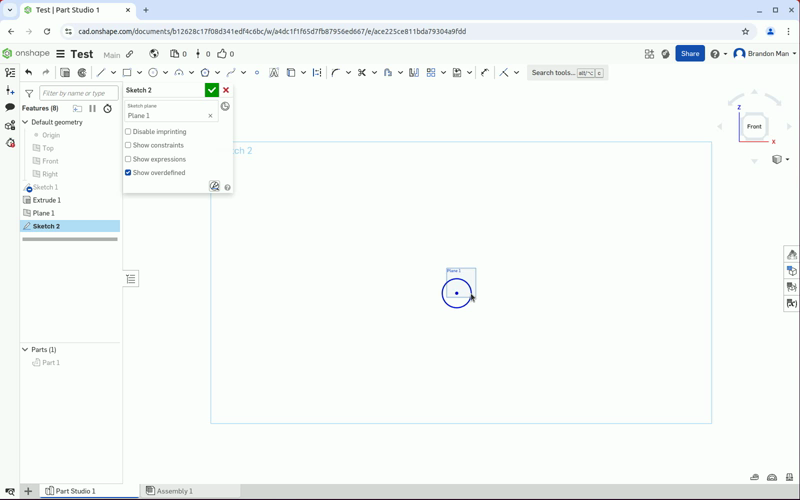
mouse_move(464, 294)
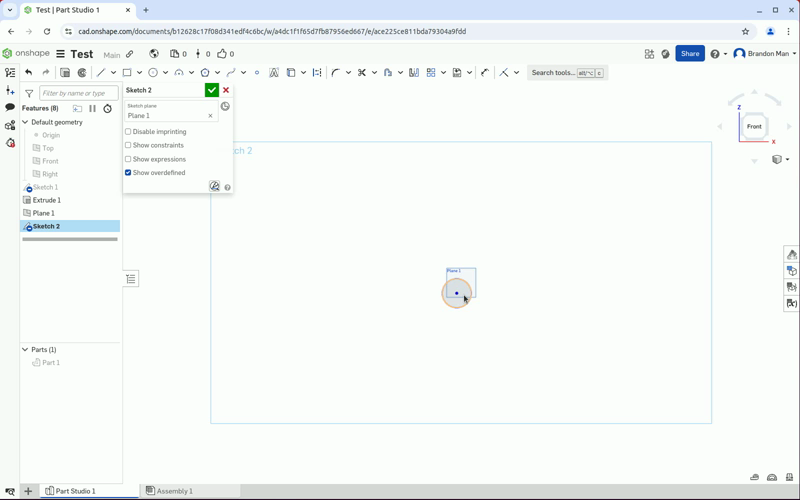
scroll(6)
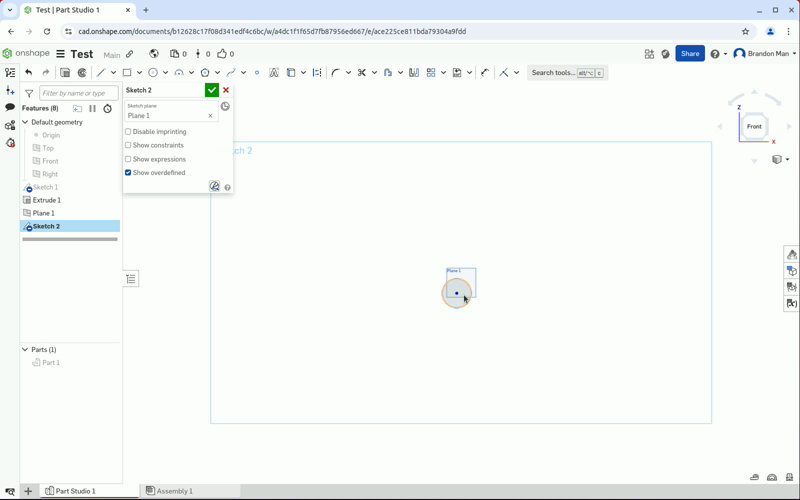
scroll(6)
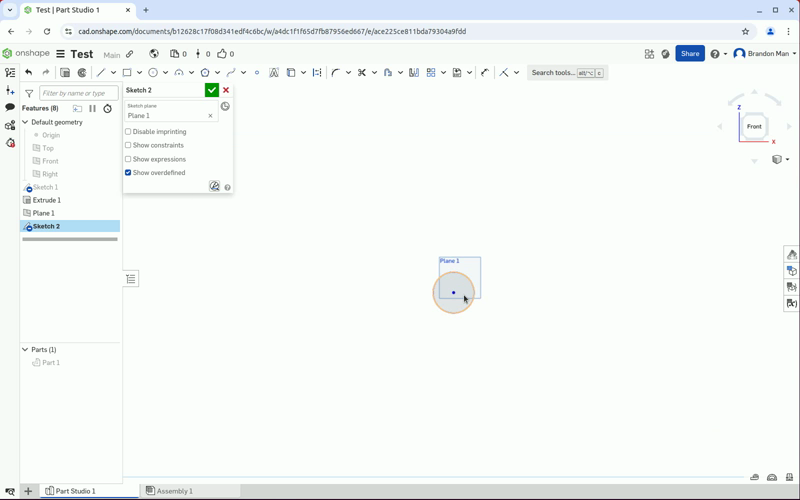
scroll(6)
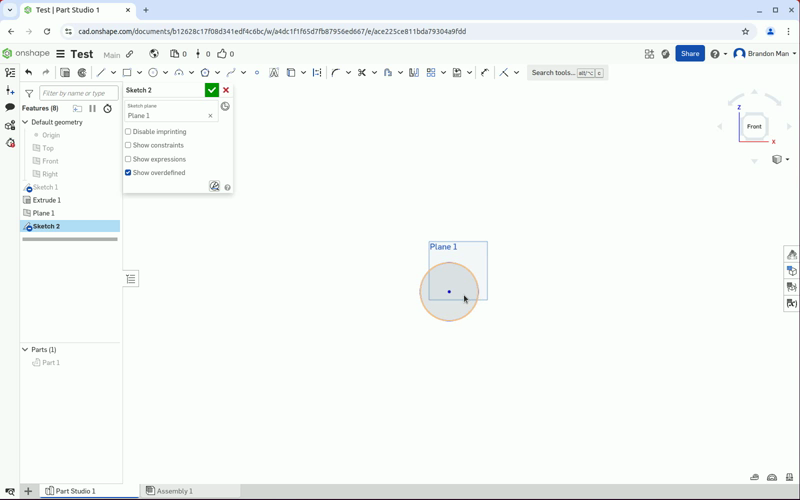
scroll(6)
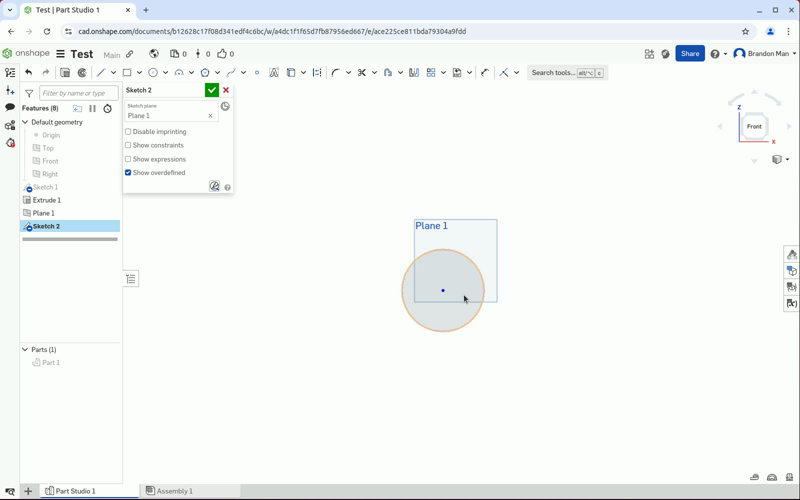
scroll(6)
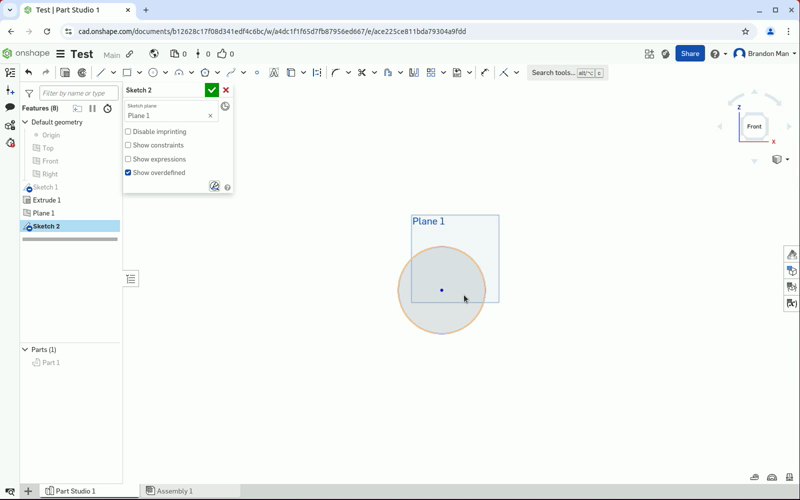
scroll(6)
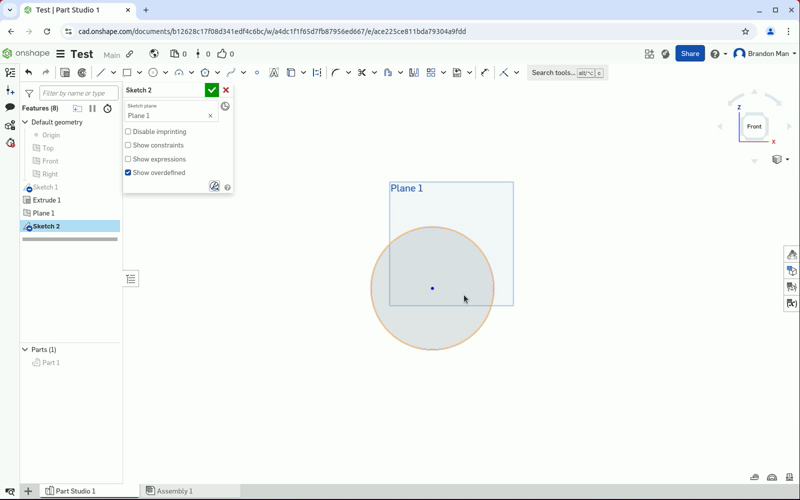
scroll(6)
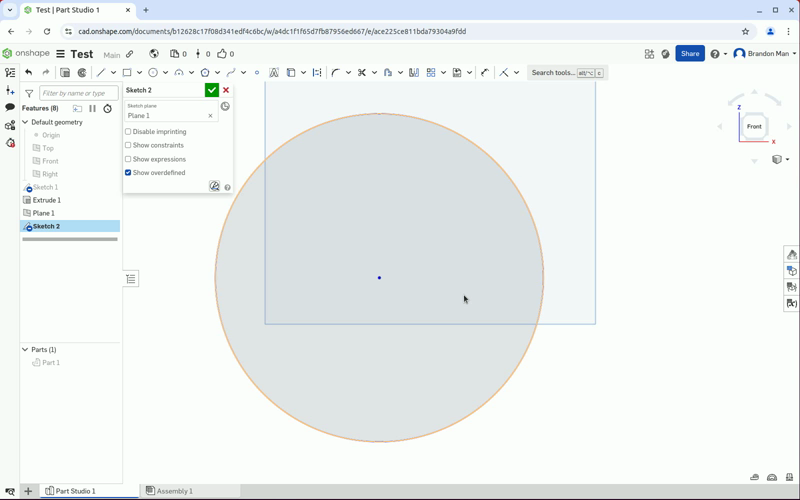
click(464, 294)
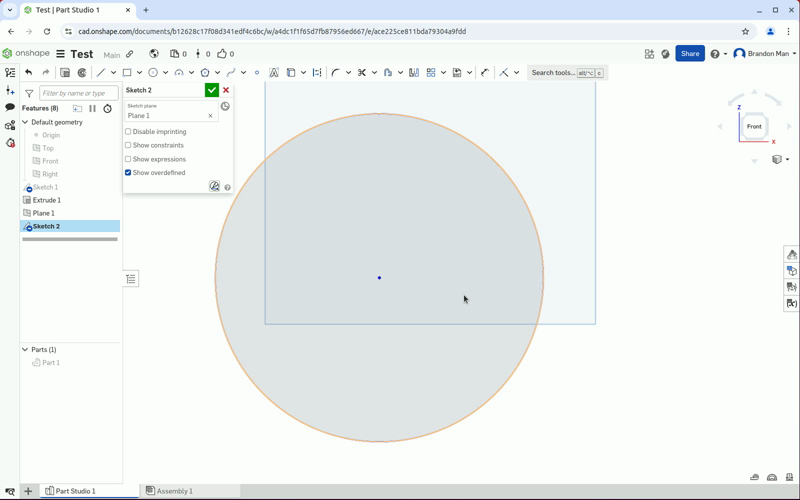
scroll(-6)
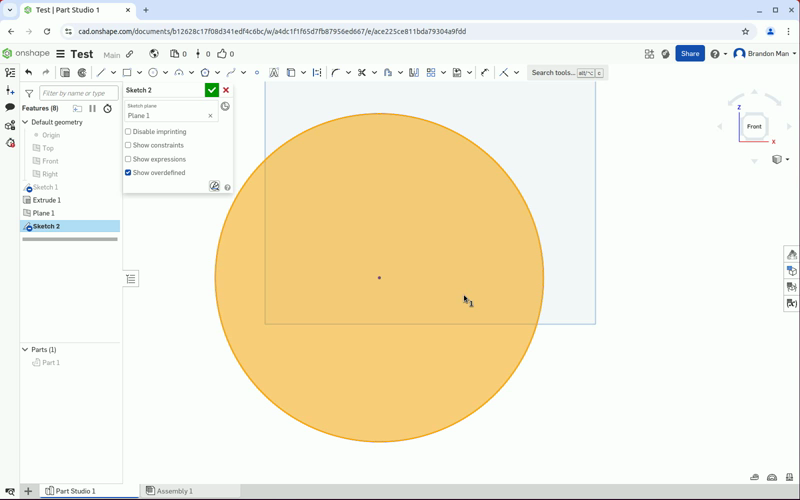
scroll(-6)
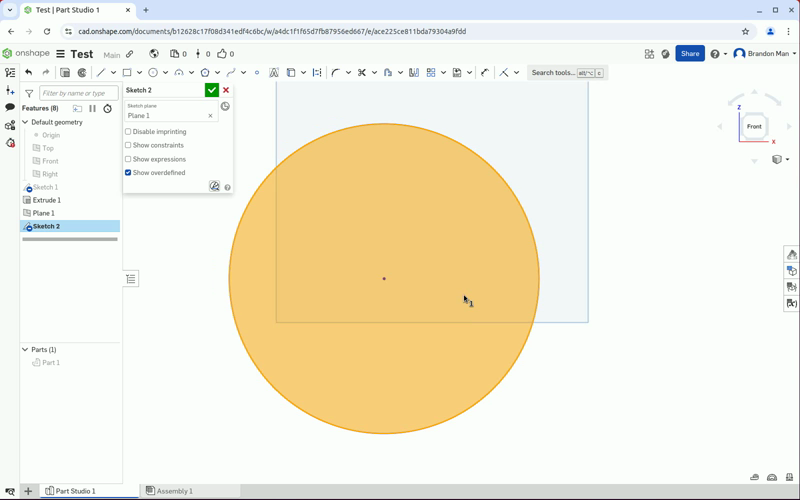
scroll(-6)
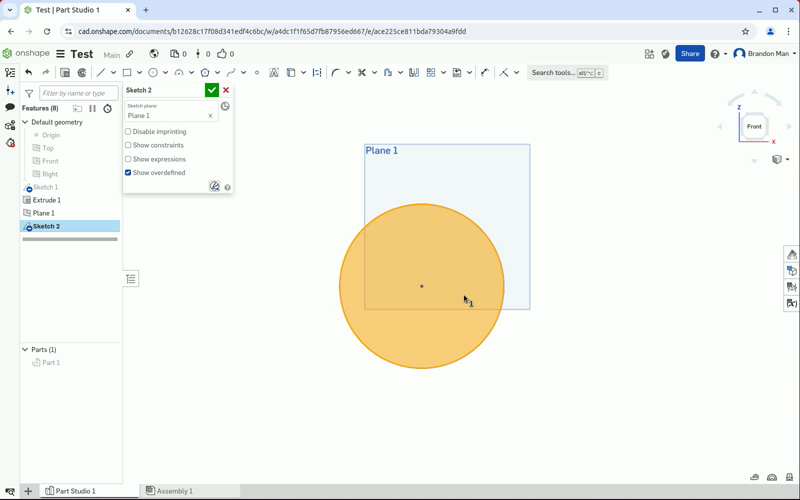
scroll(-6)
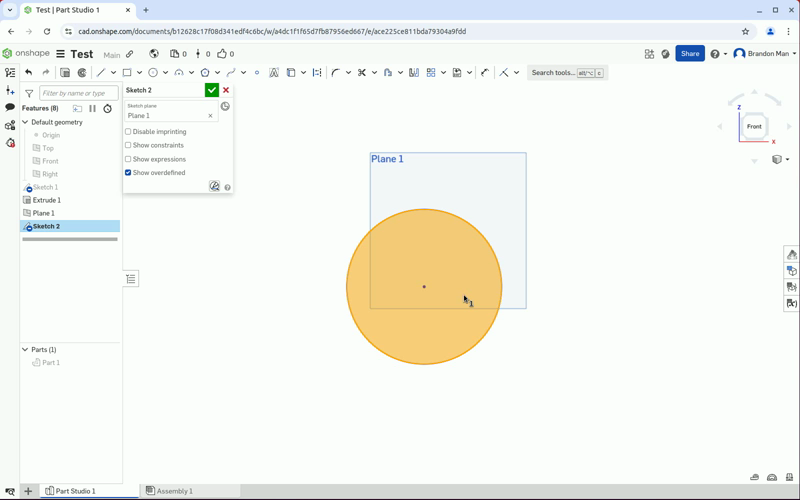
scroll(-6)
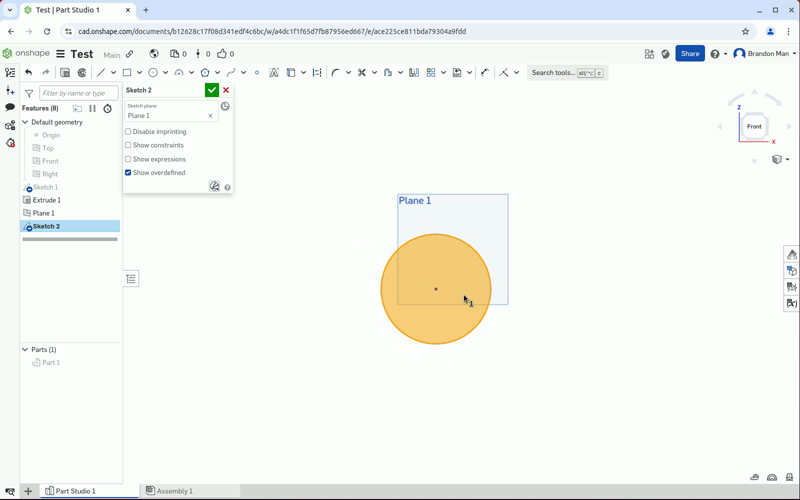
scroll(-6)
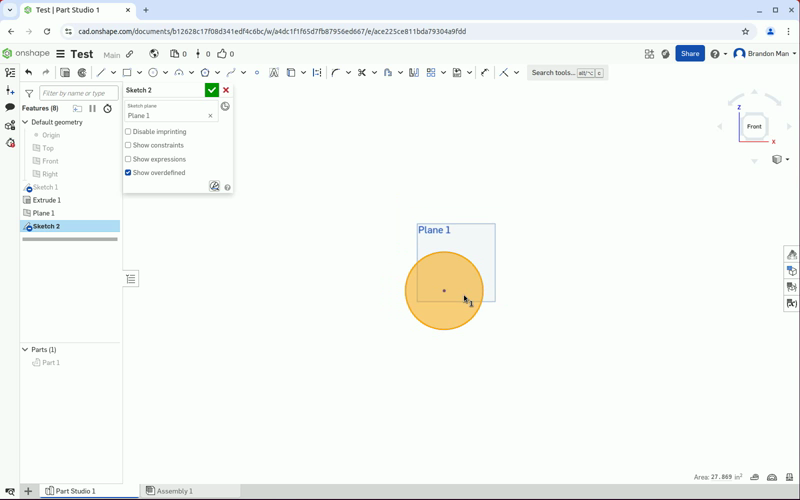
scroll(-6)
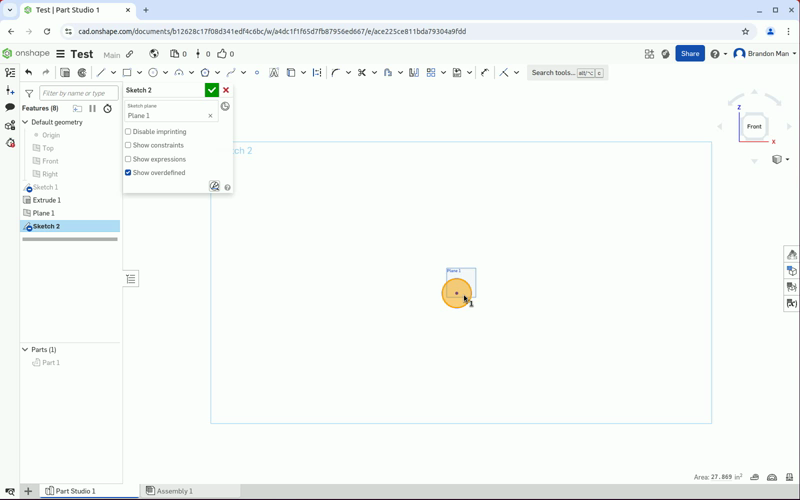
mouse_move(73, 352)
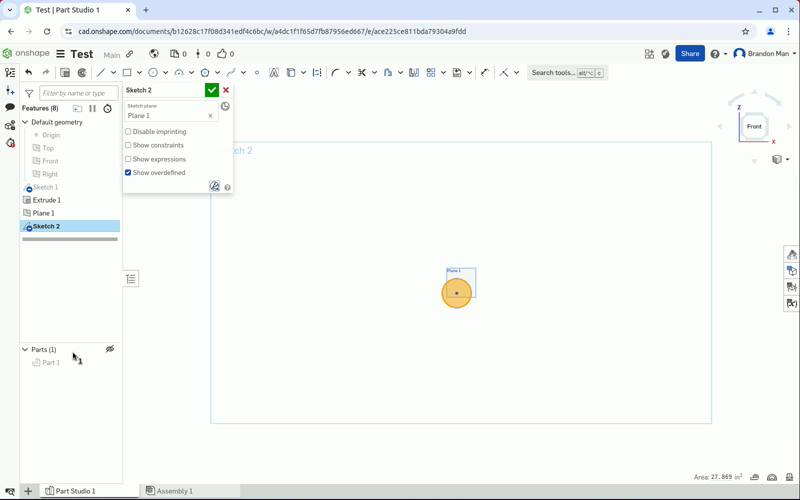
key(shift+y)
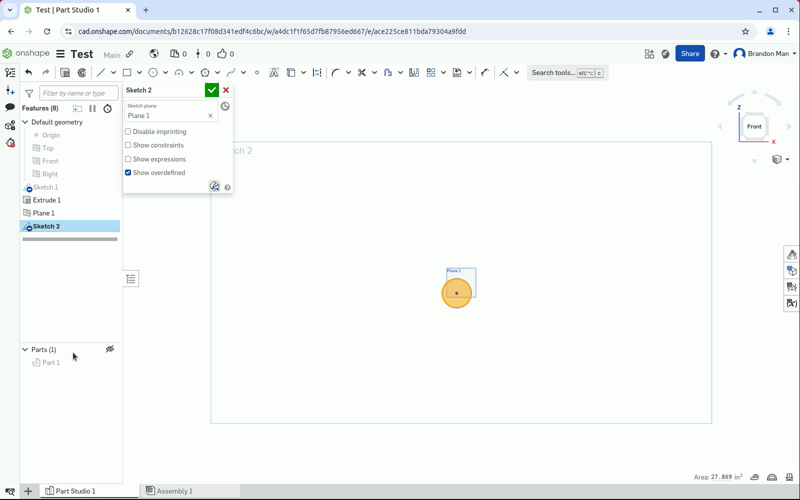
key(shift+e)
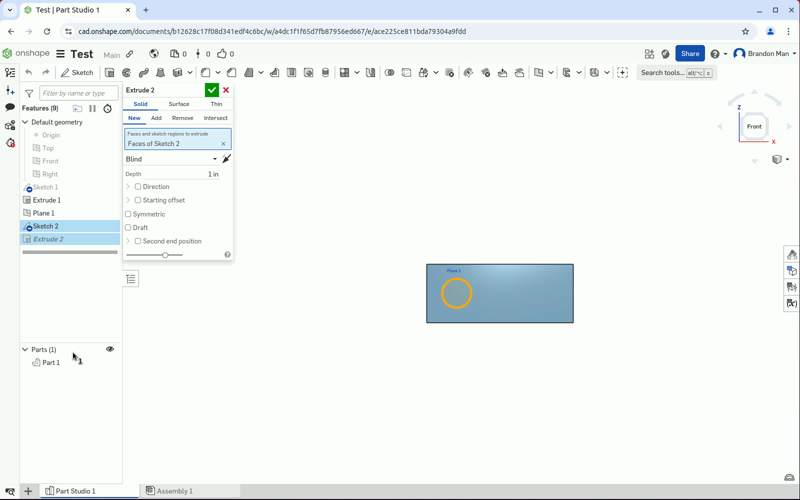
mouse_move(143, 106)
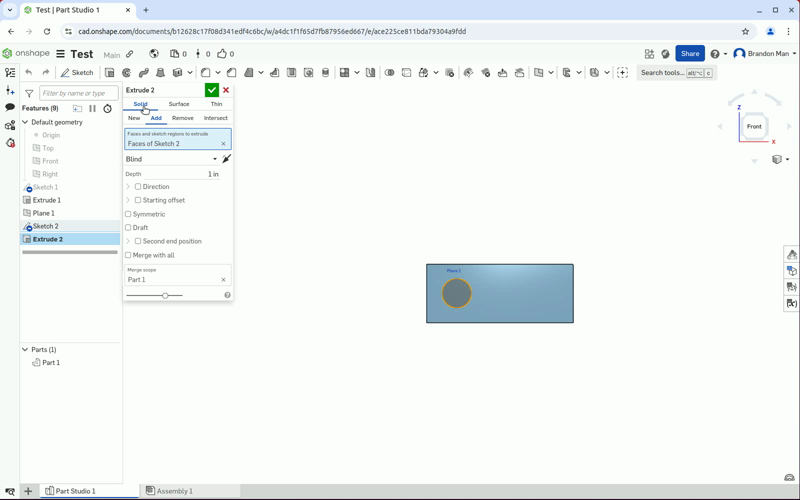
click(143, 106)
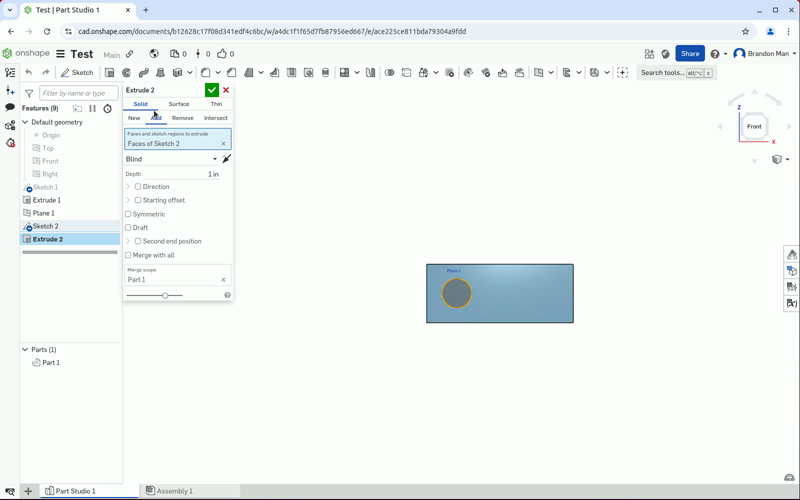
mouse_move(186, 120)
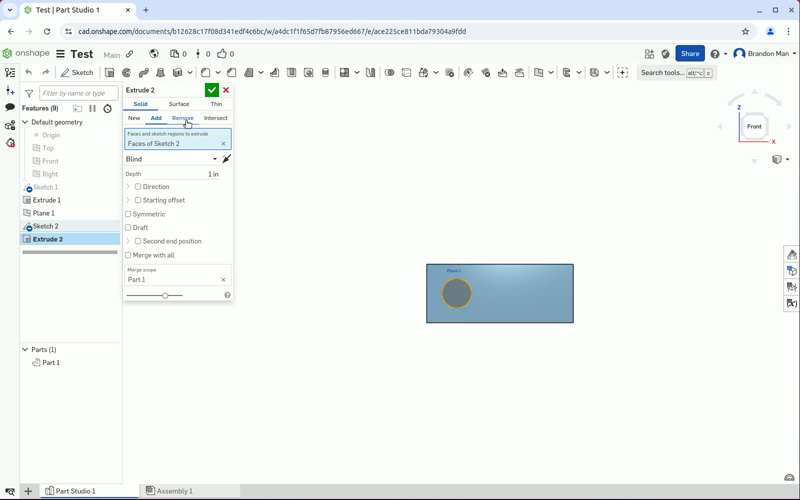
click(186, 120)
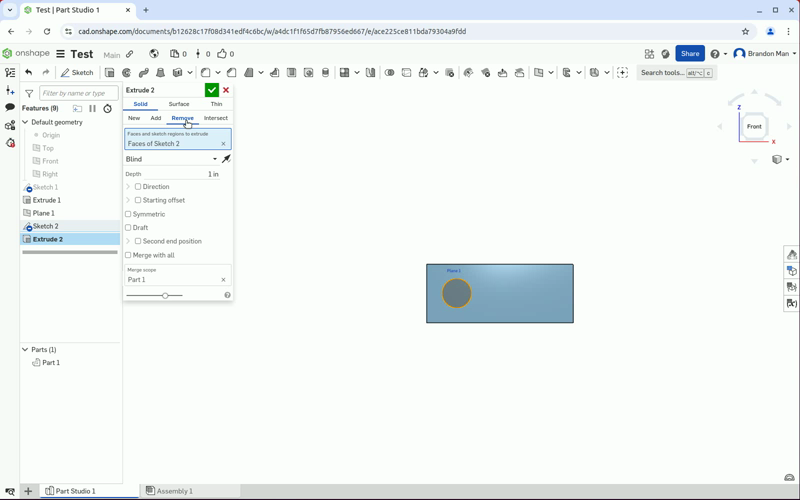
key(tab, 4)
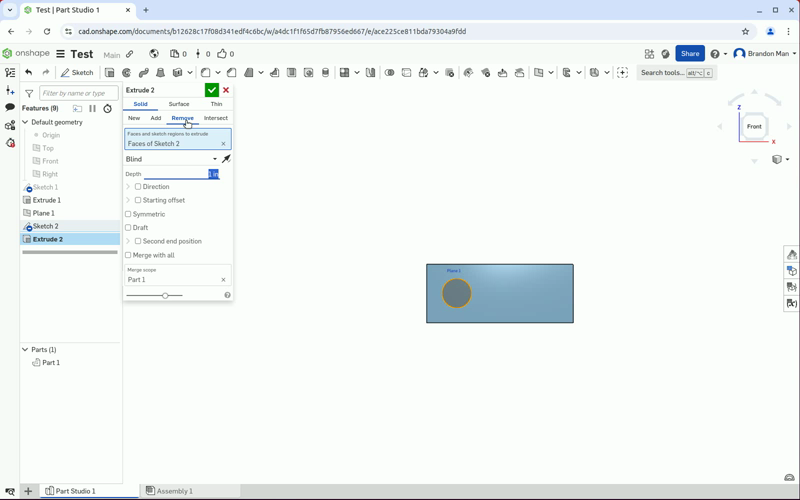
text(6.018)
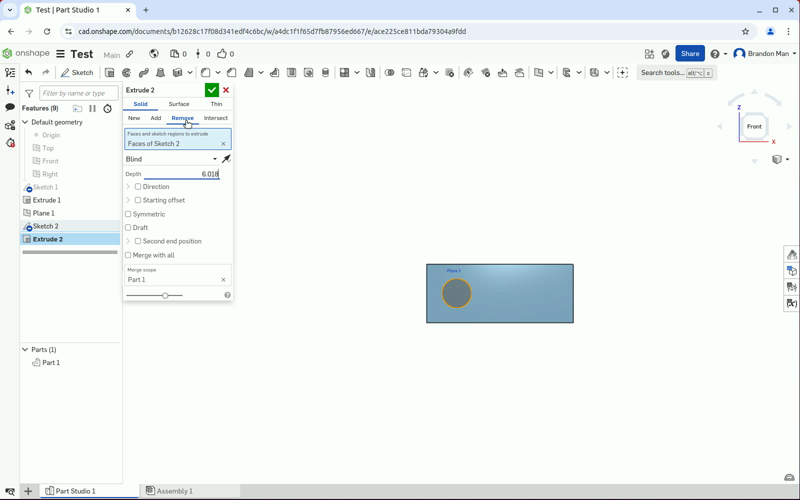
key(tab, 6)
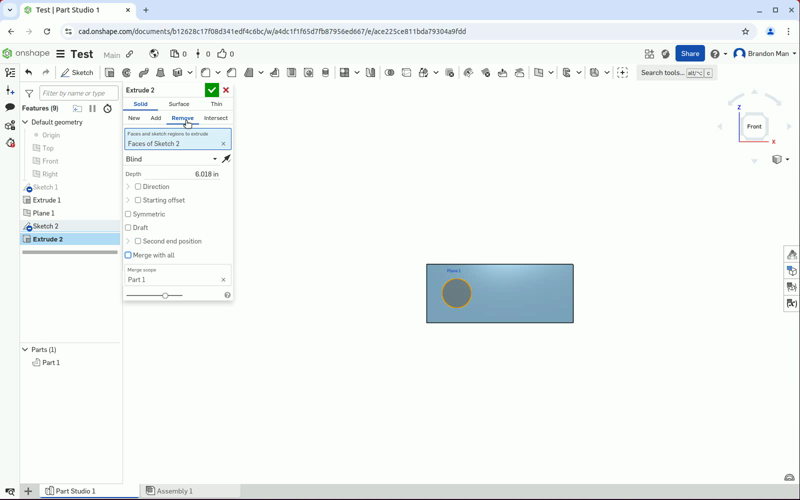
key(space)
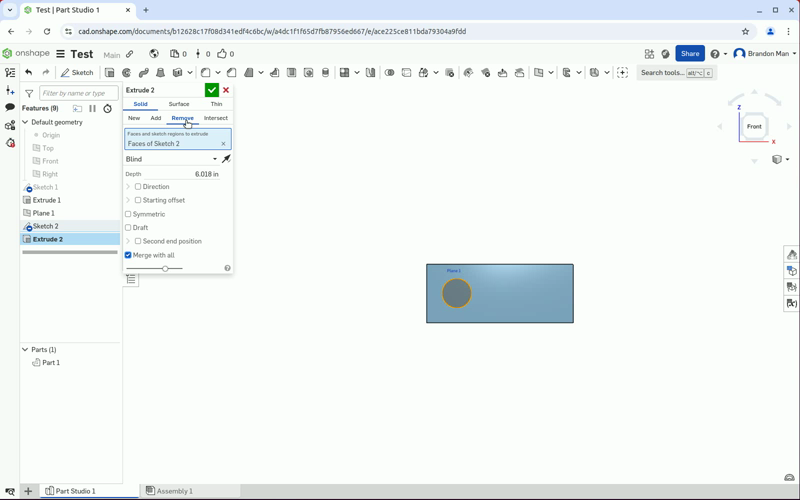
key(enter)
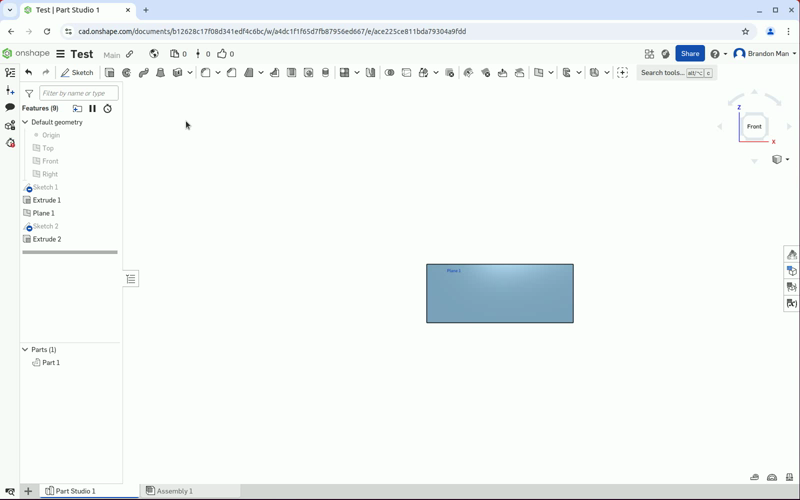
key(shift+h)
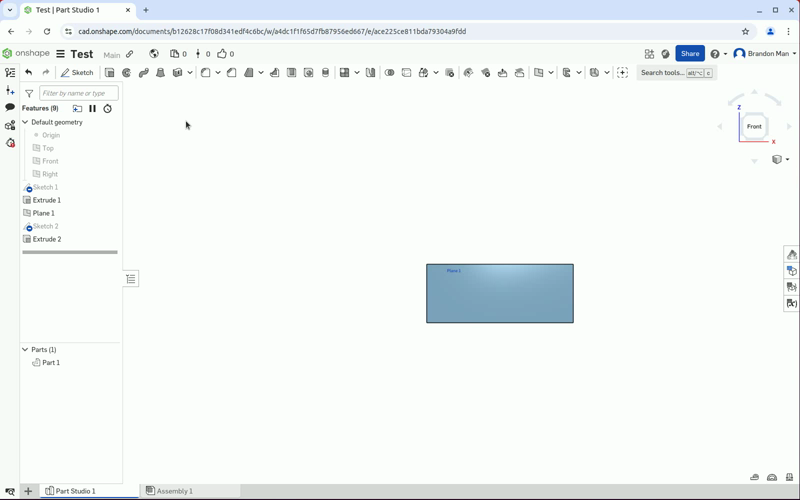
key(shift+h)
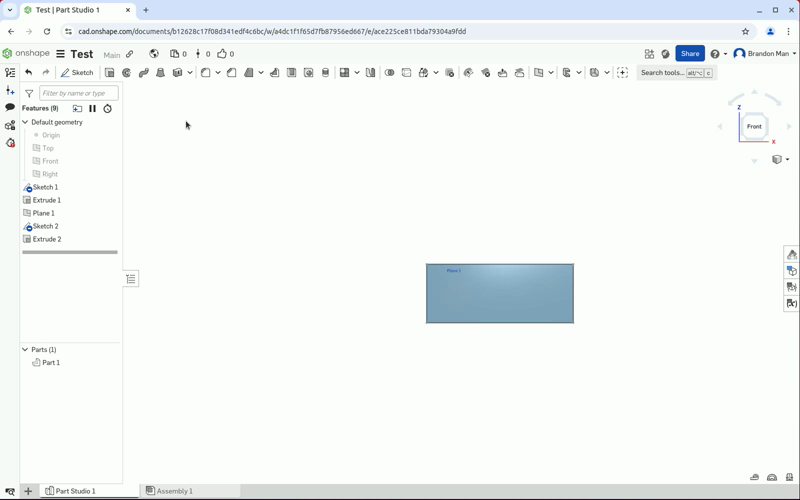
key(shift+7)
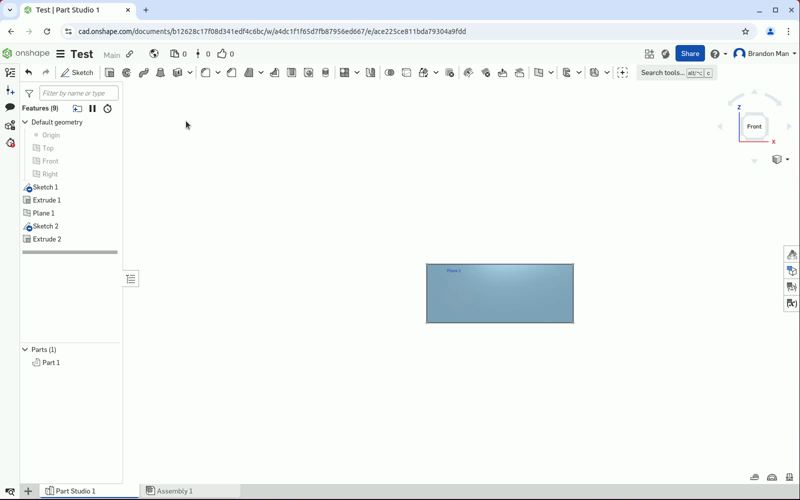
key(left, 2)
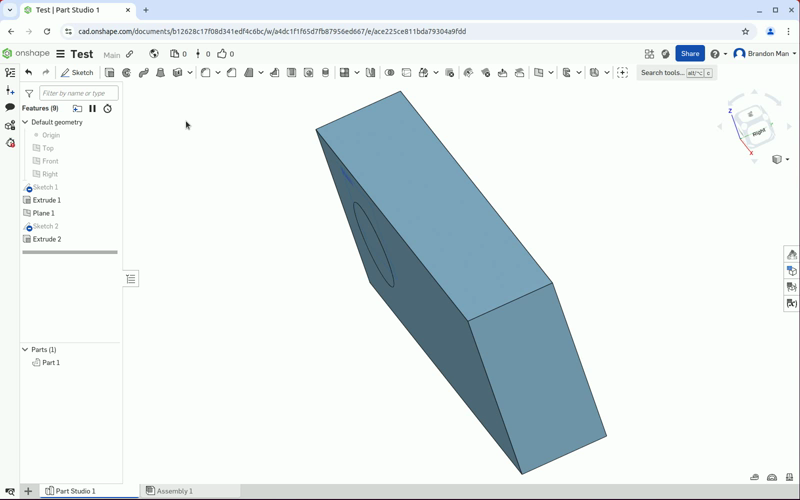
key(down, 2)
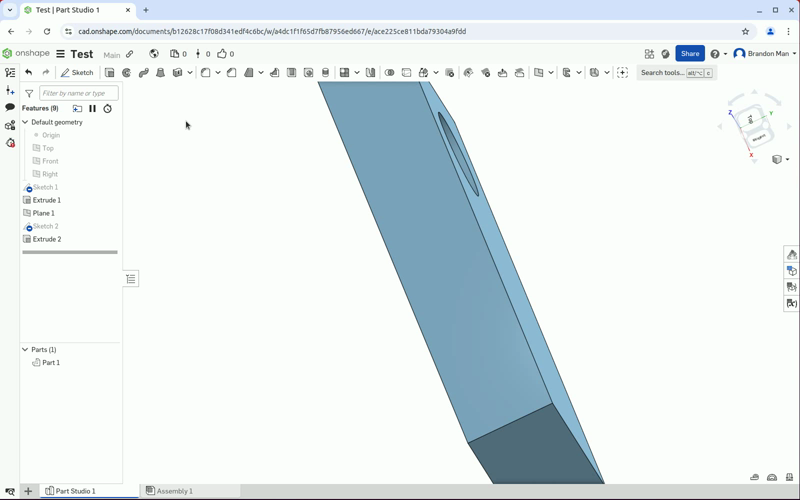
key(up, 2)
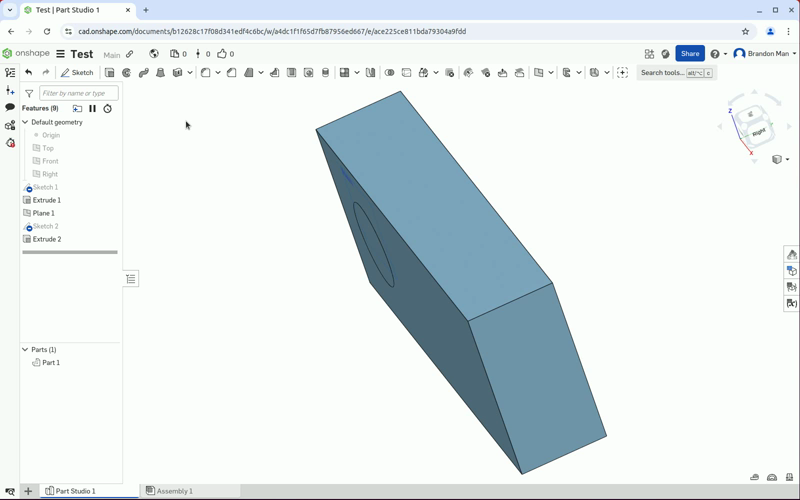
key(right, 2)
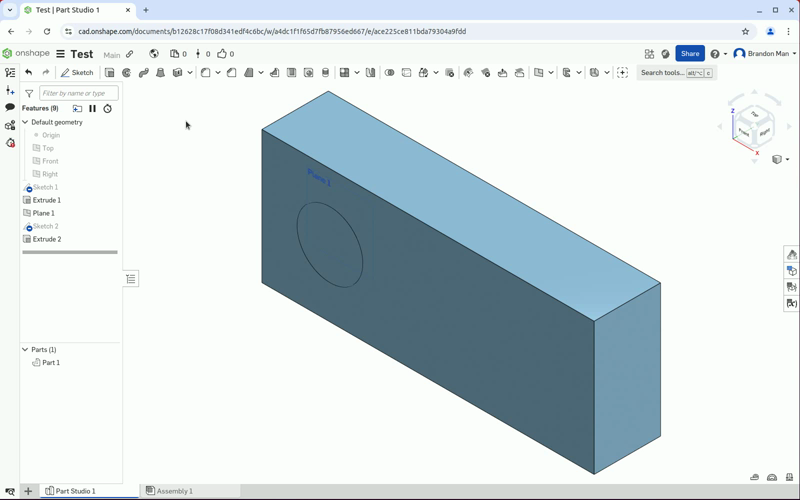
mouse_move(73, 189)
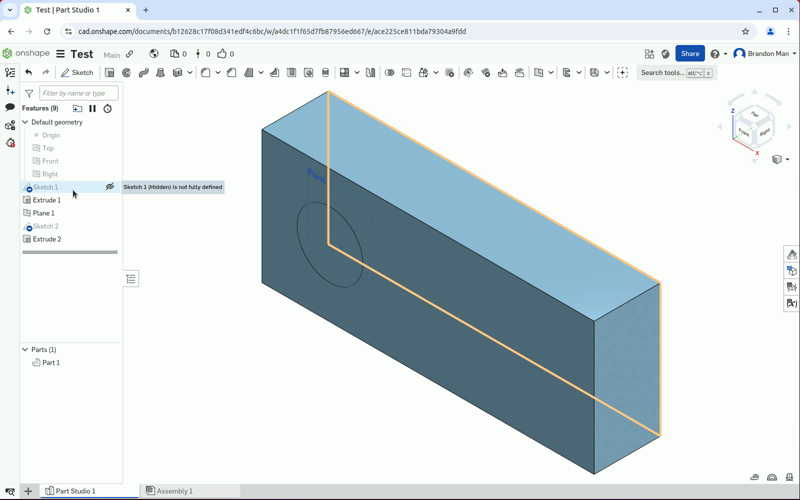
click(73, 189)